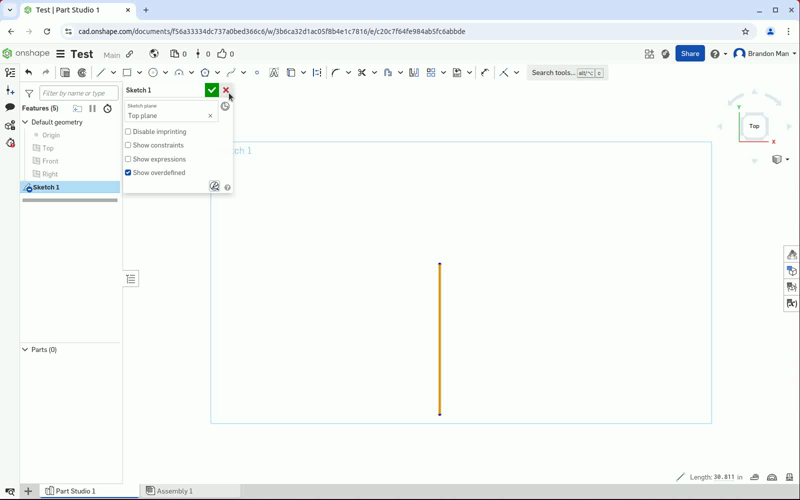
key(shift+h)
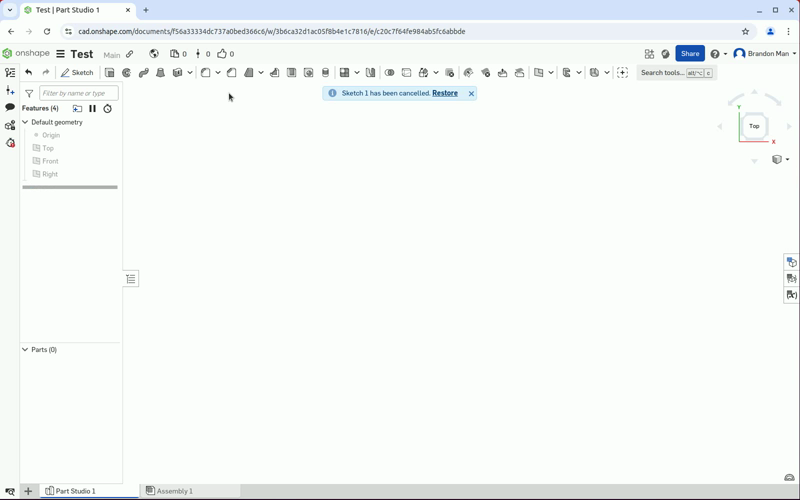
mouse_move(73, 352)
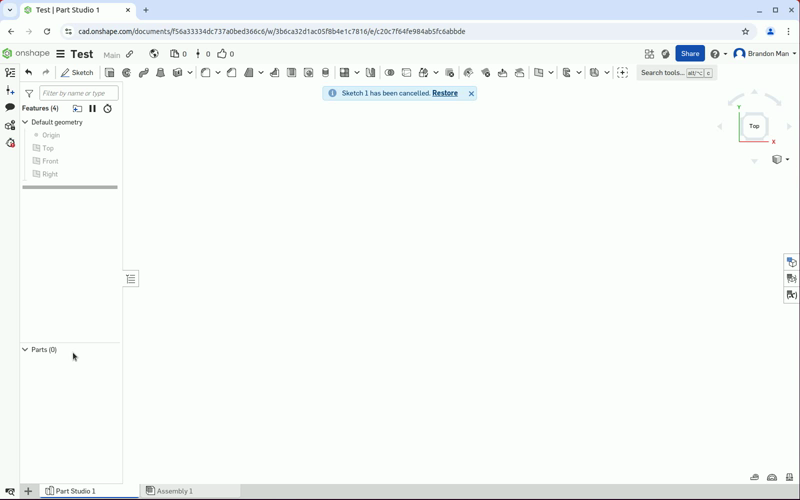
key(y)
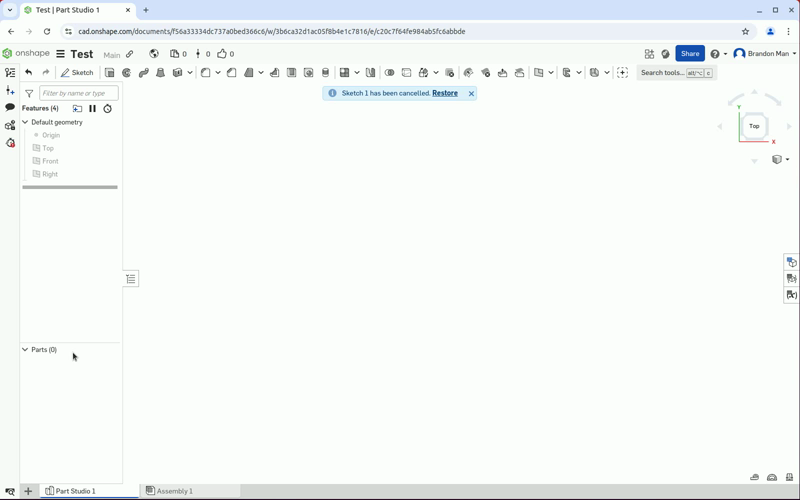
key(shift+p)
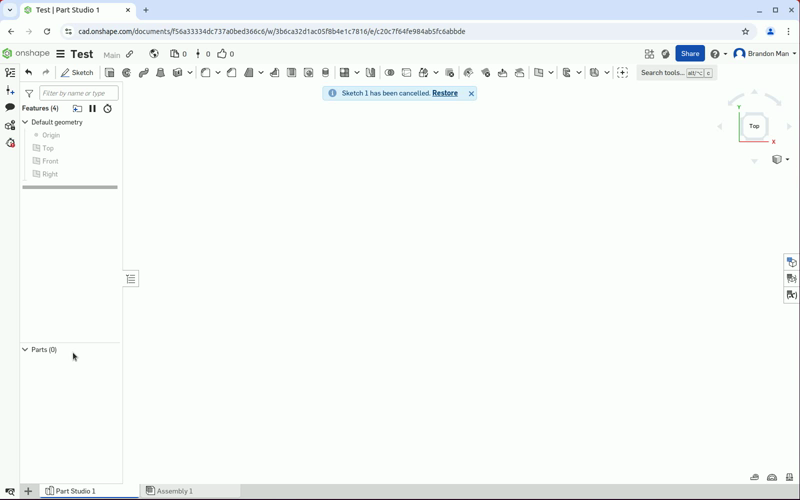
key(space)
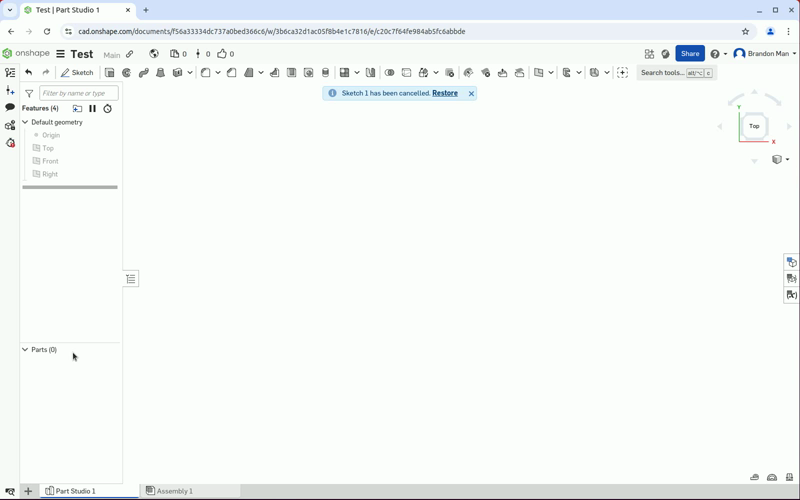
key_down(shift)
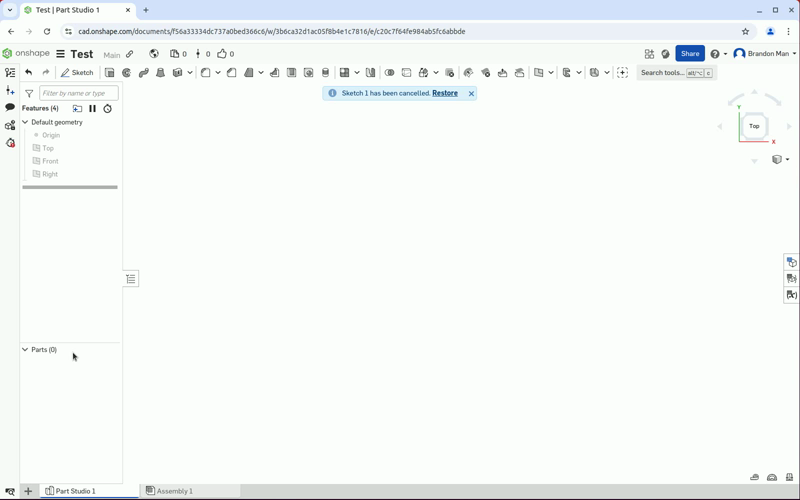
key(up)
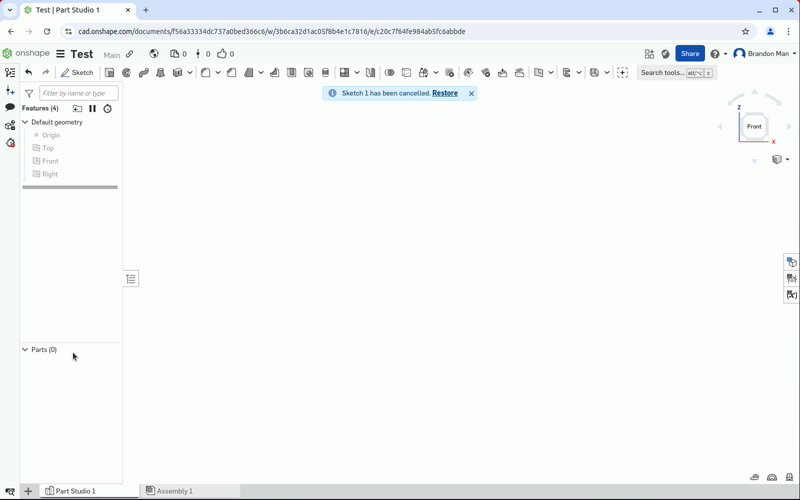
key_up(shift)
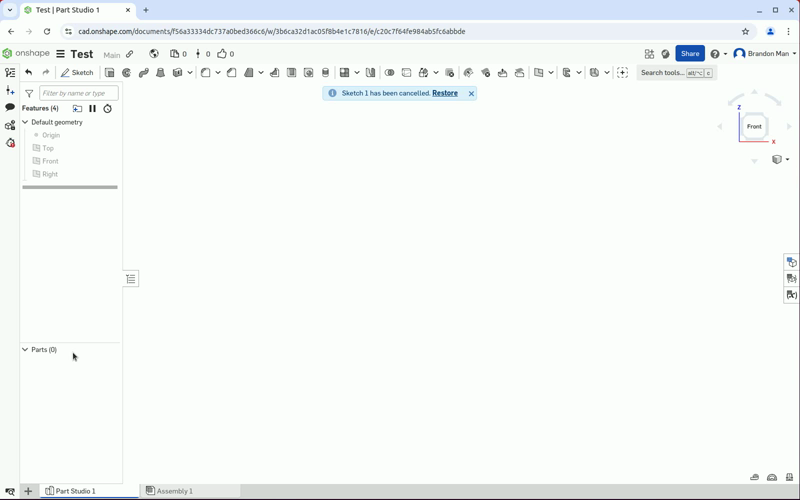
mouse_move(73, 352)
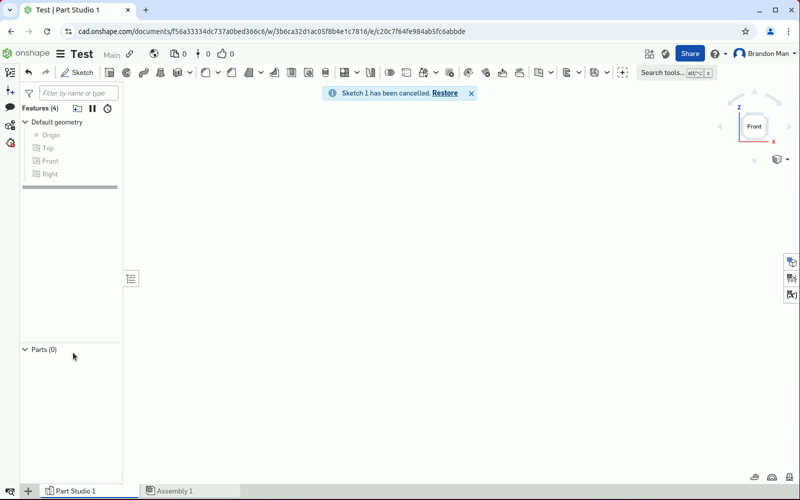
key(shift+y)
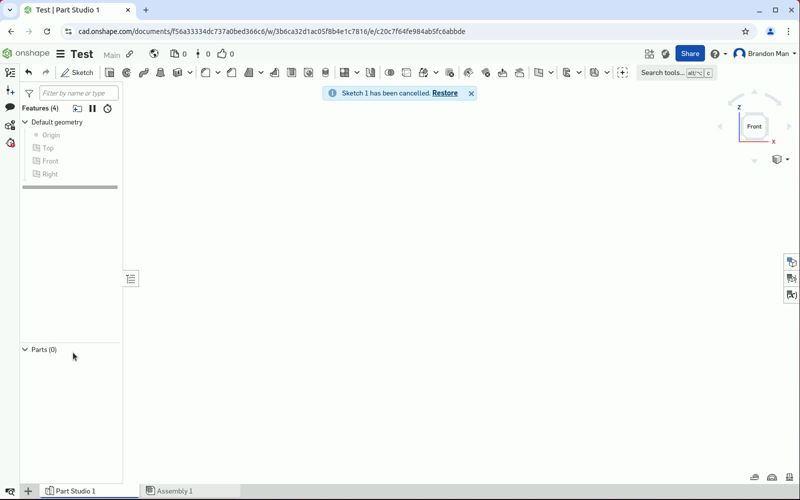
key(shift+s)
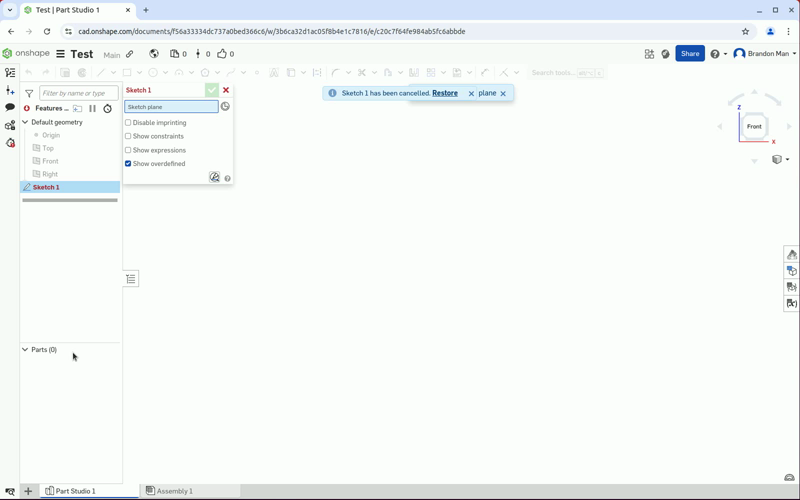
mouse_move(73, 163)
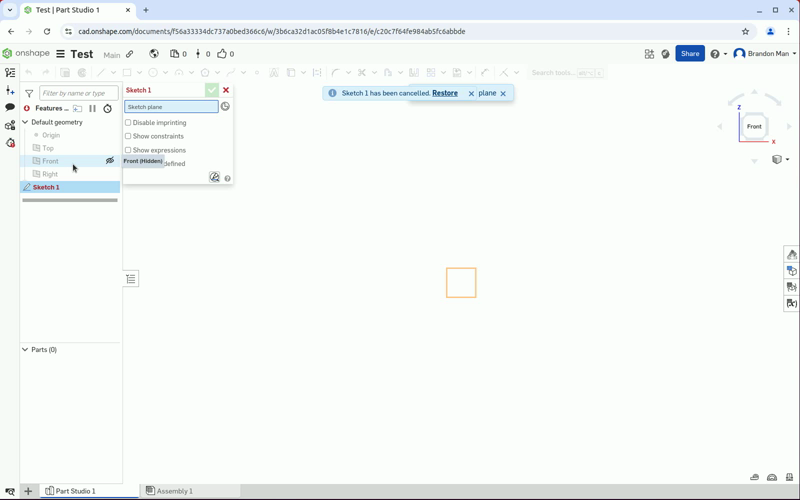
click(73, 163)
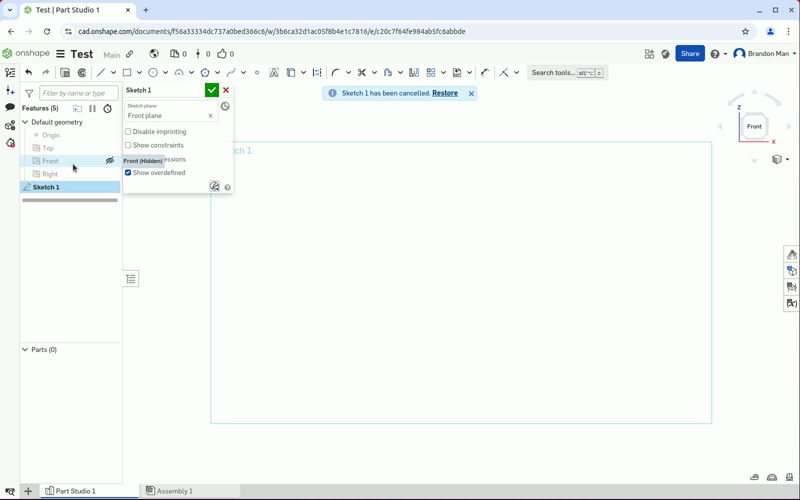
mouse_move(73, 352)
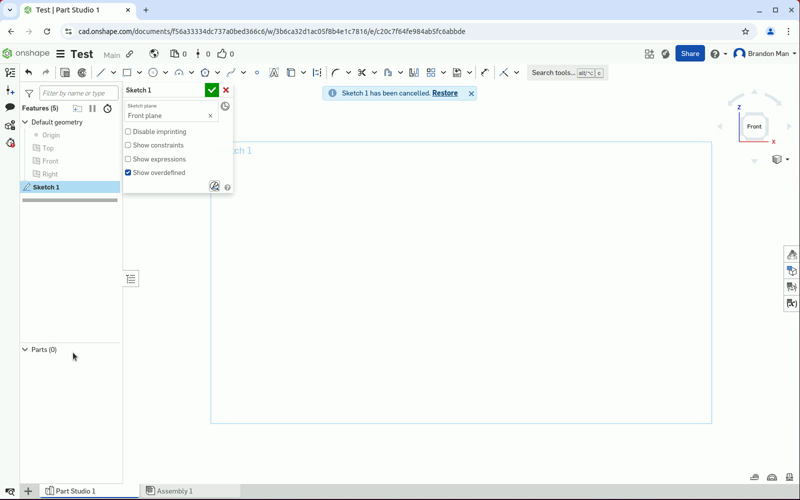
key(y)
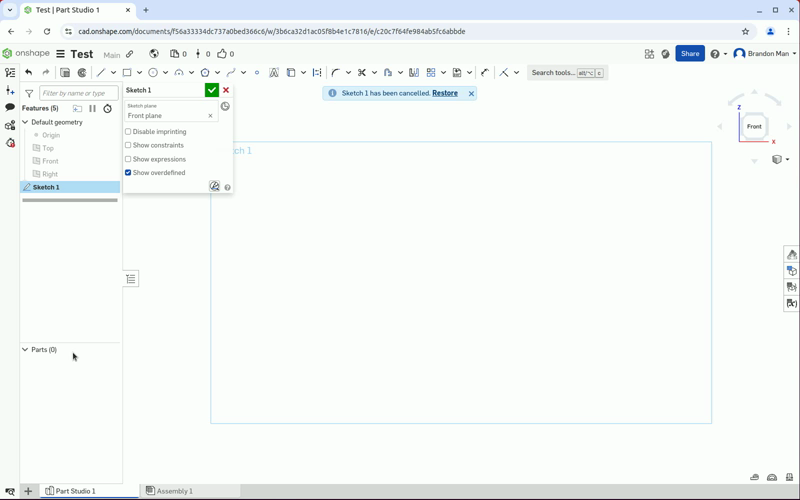
key(c)
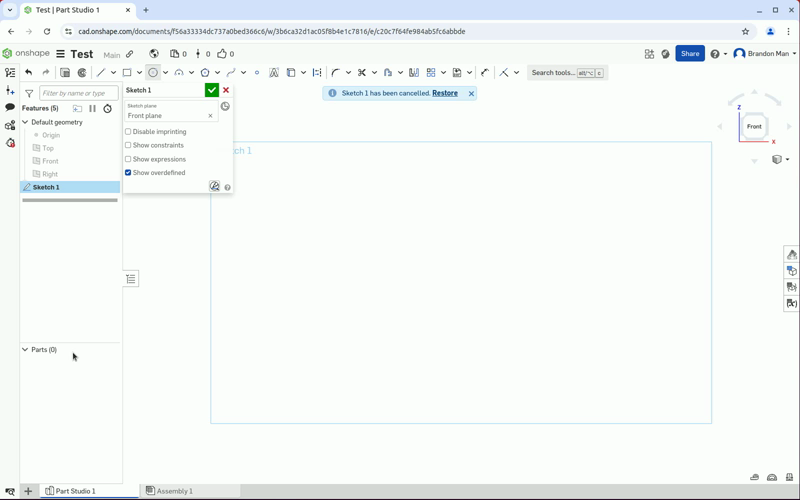
key_down(shift)
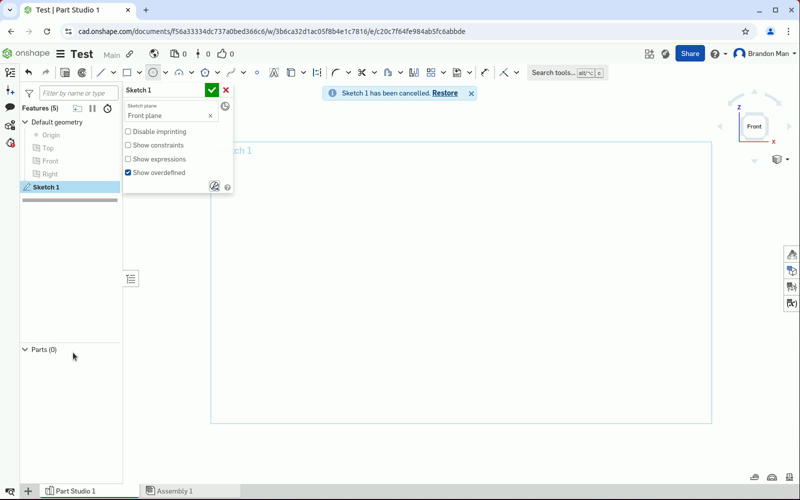
mouse_move(461, 282)
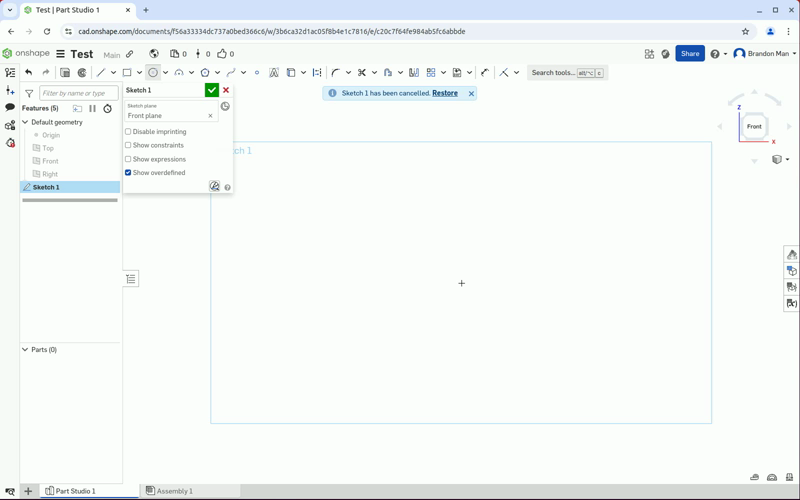
click(461, 282)
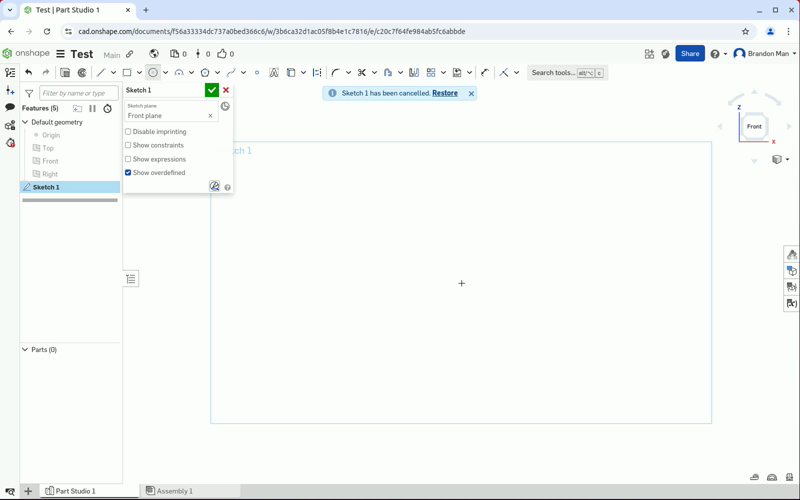
key_up(shift)
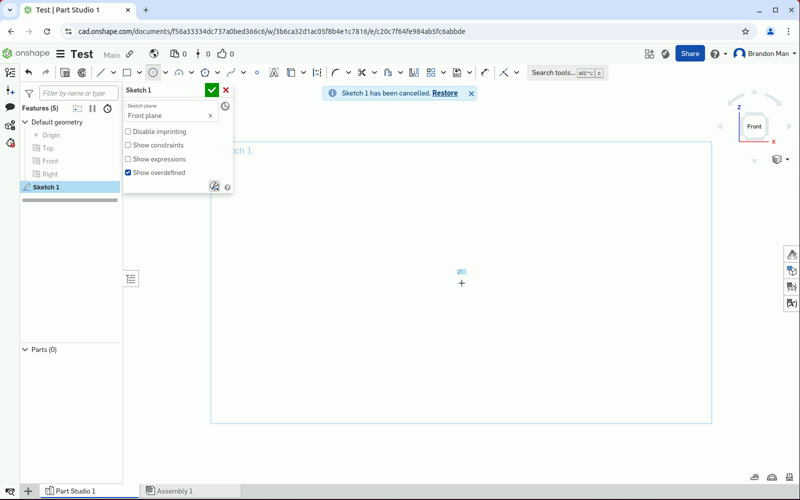
mouse_move(494, 282)
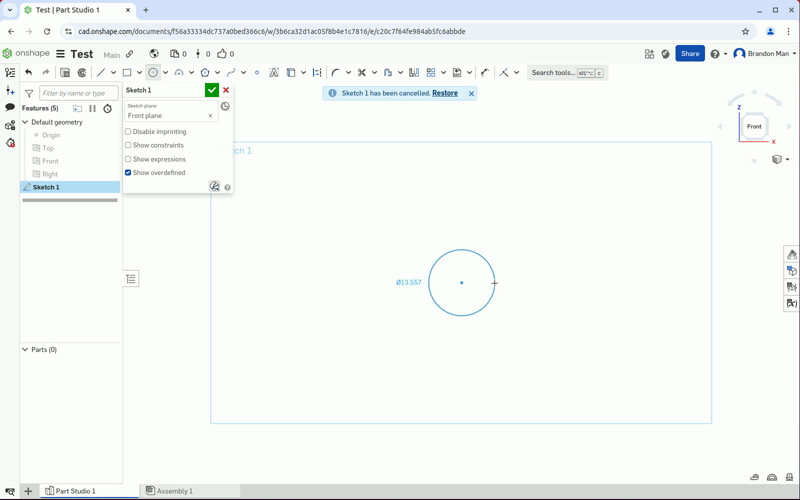
click(494, 282)
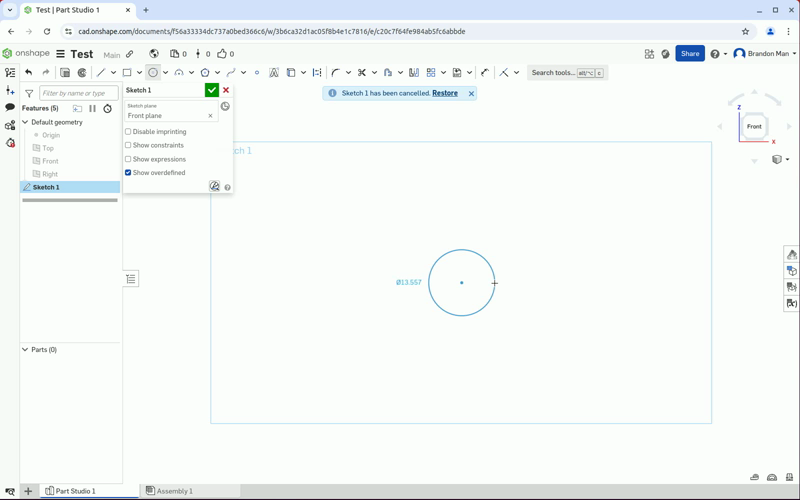
key(esc)
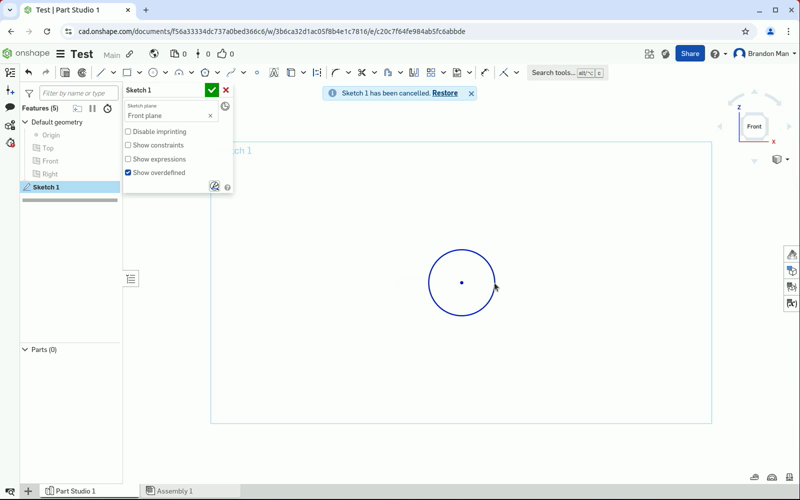
key(c)
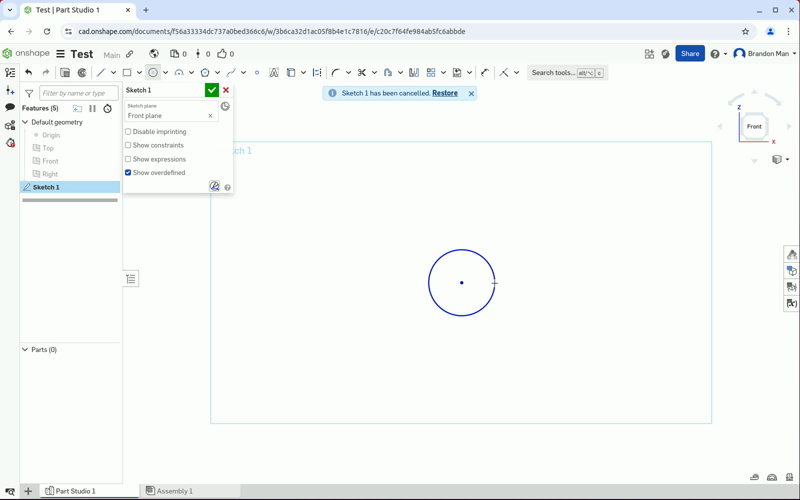
key_down(shift)
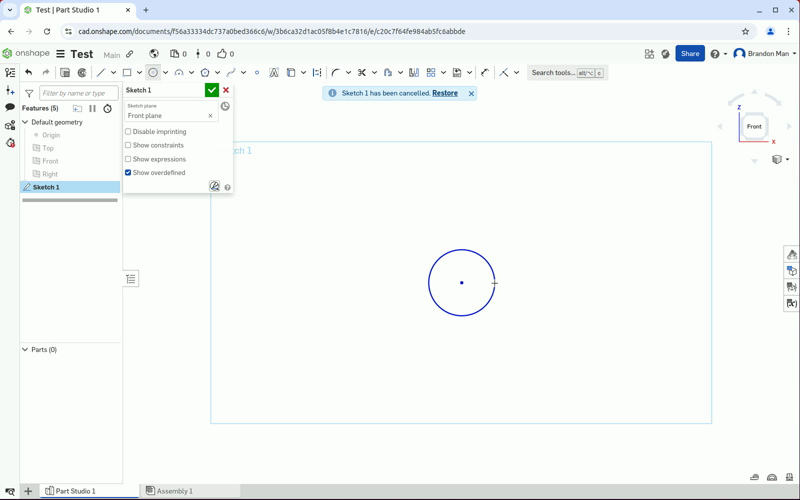
mouse_move(461, 282)
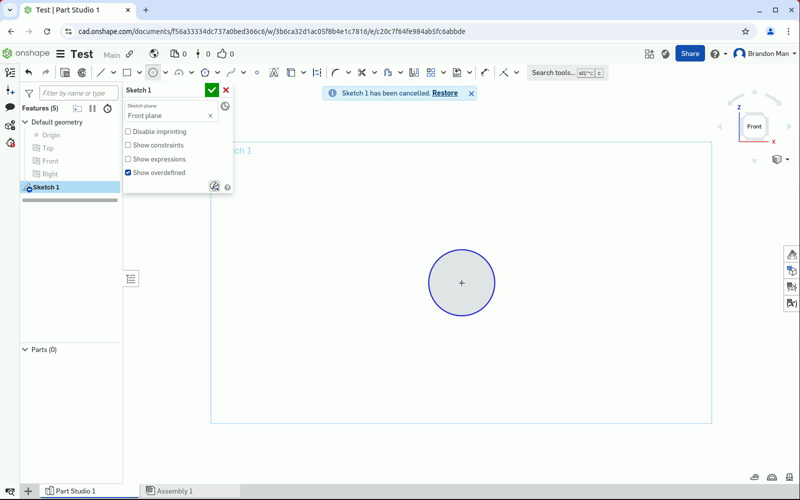
click(461, 282)
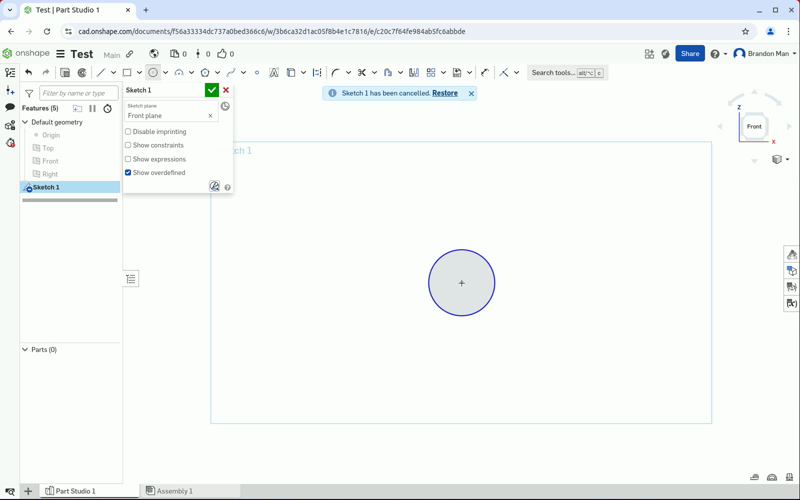
key_up(shift)
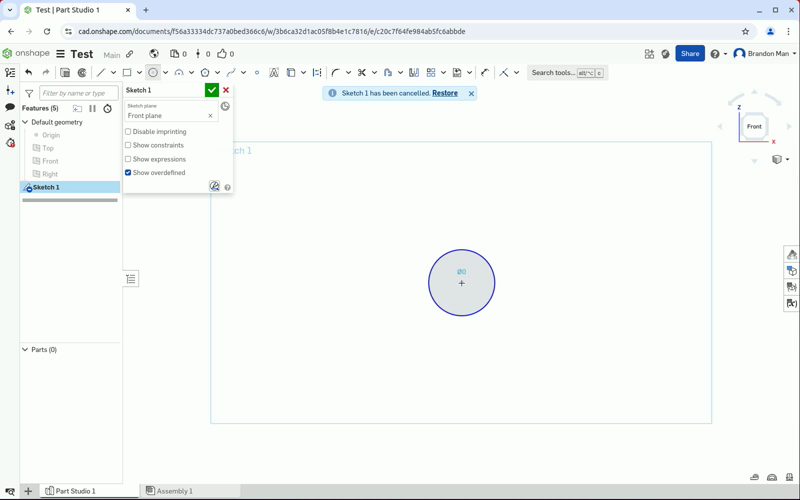
mouse_move(486, 282)
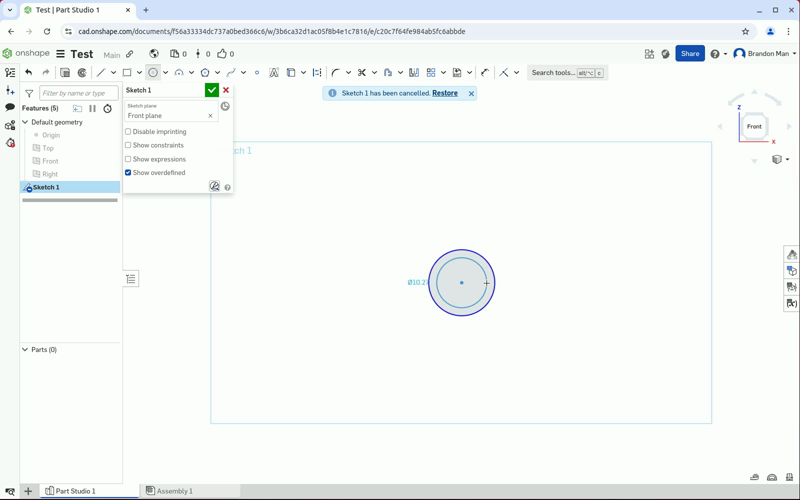
click(486, 282)
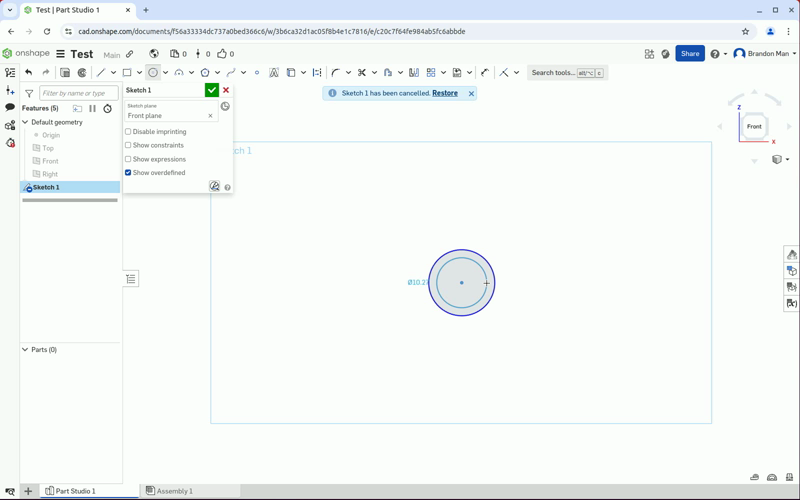
key(esc)
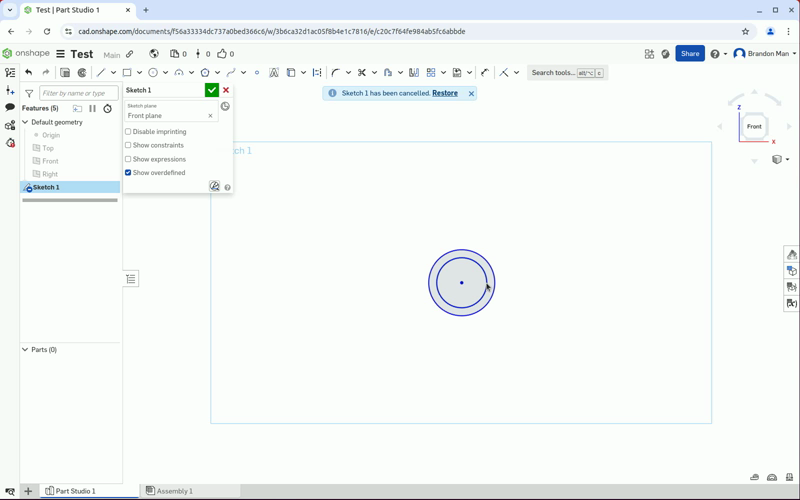
mouse_move(474, 260)
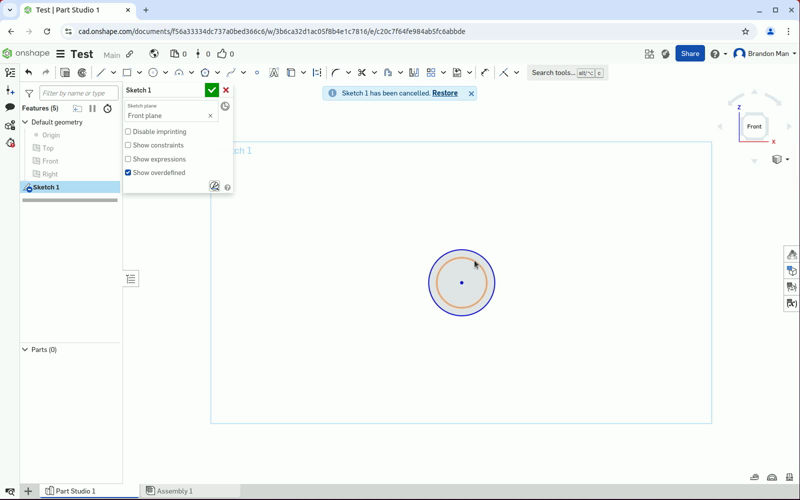
scroll(6)
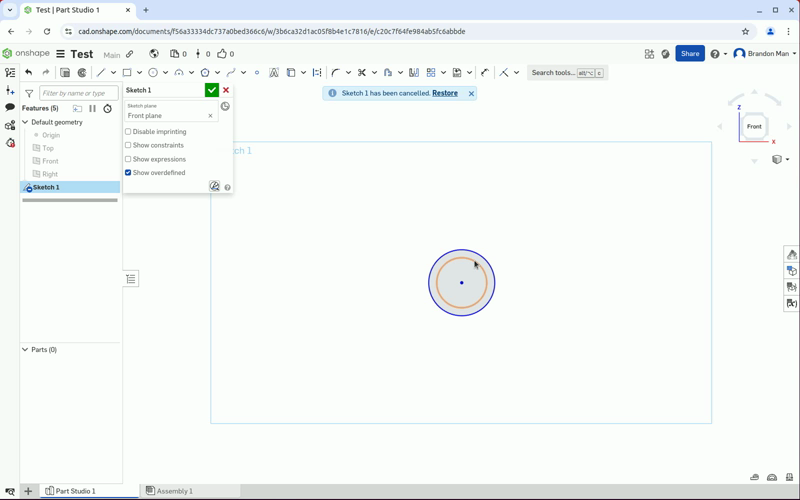
scroll(6)
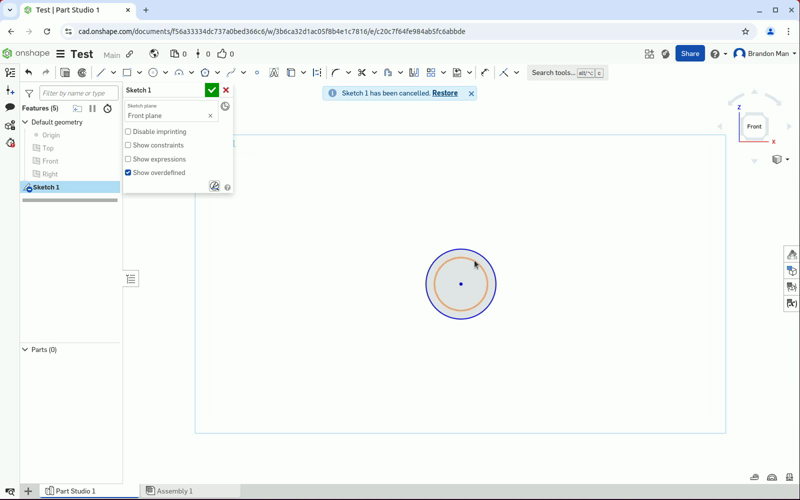
scroll(6)
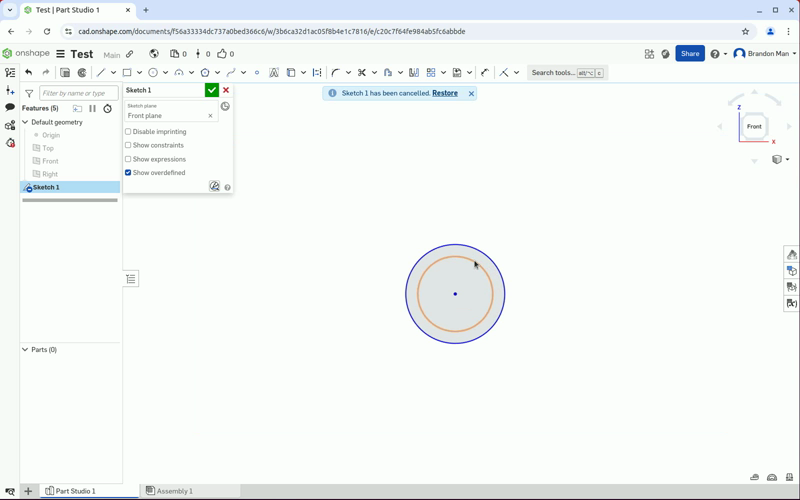
scroll(6)
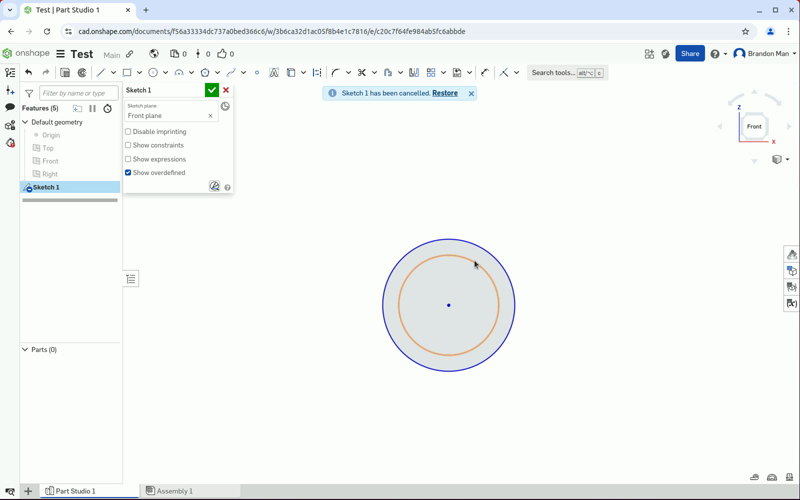
scroll(6)
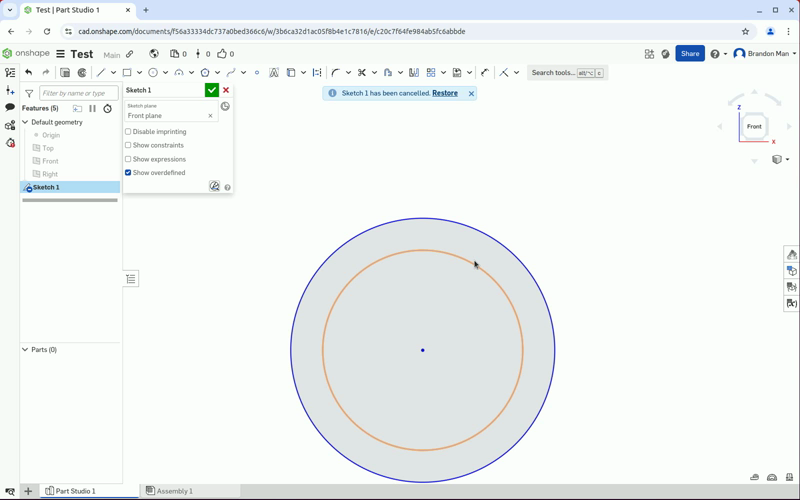
scroll(6)
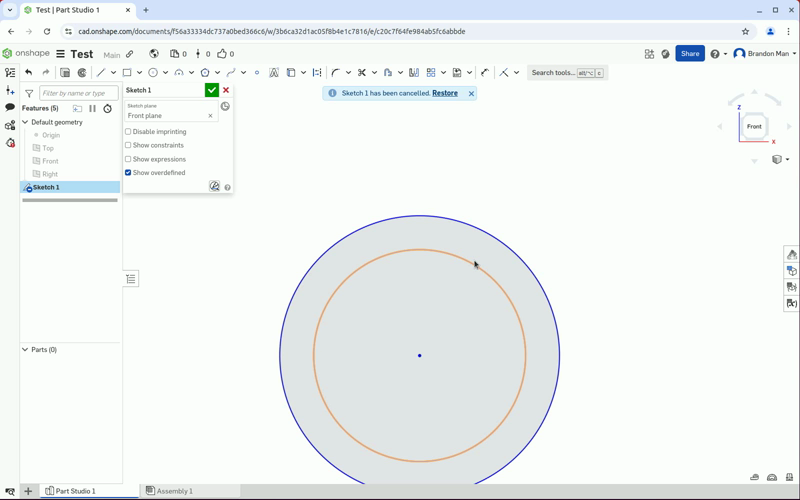
scroll(6)
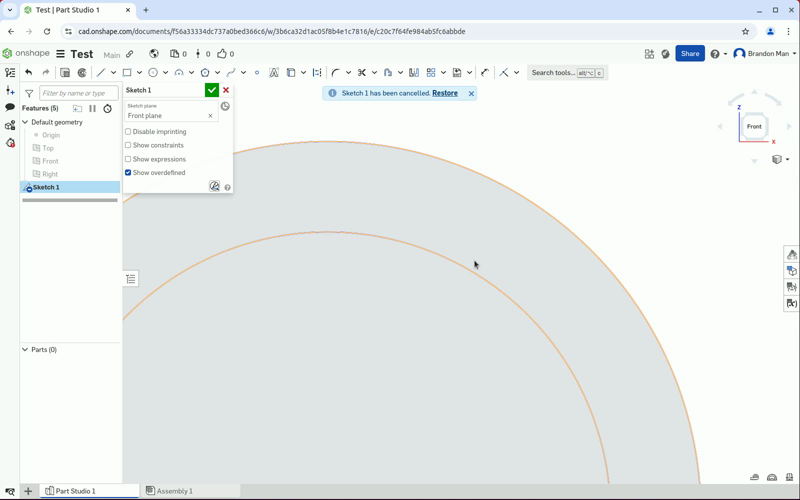
click(474, 260)
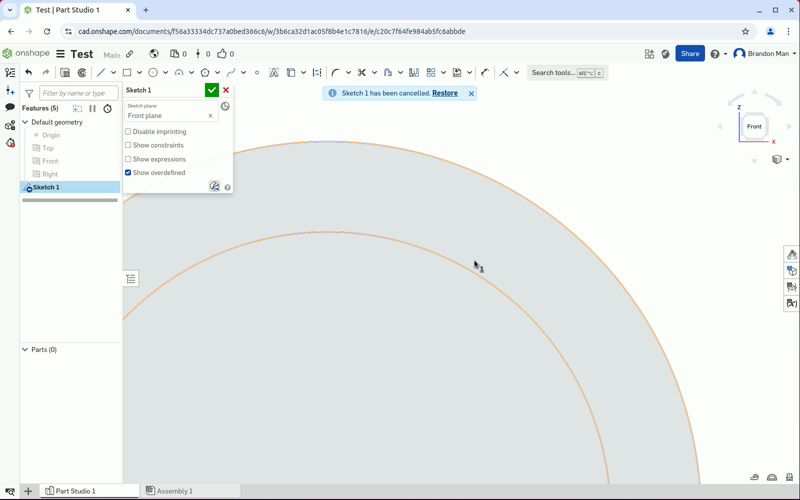
scroll(-6)
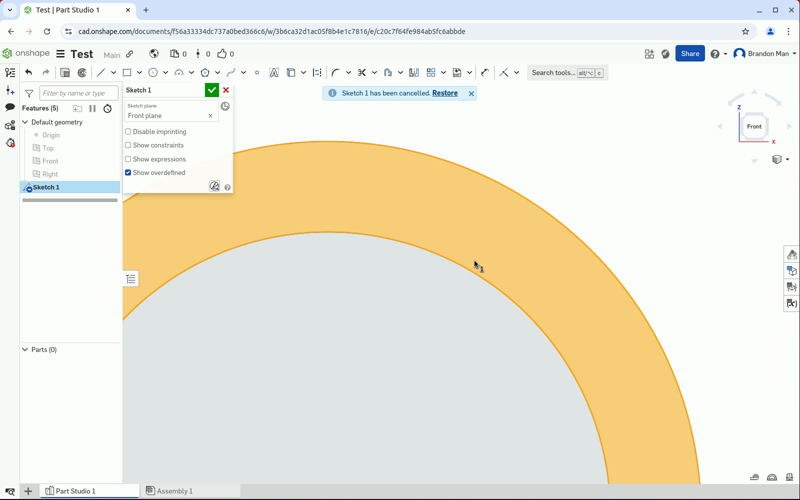
scroll(-6)
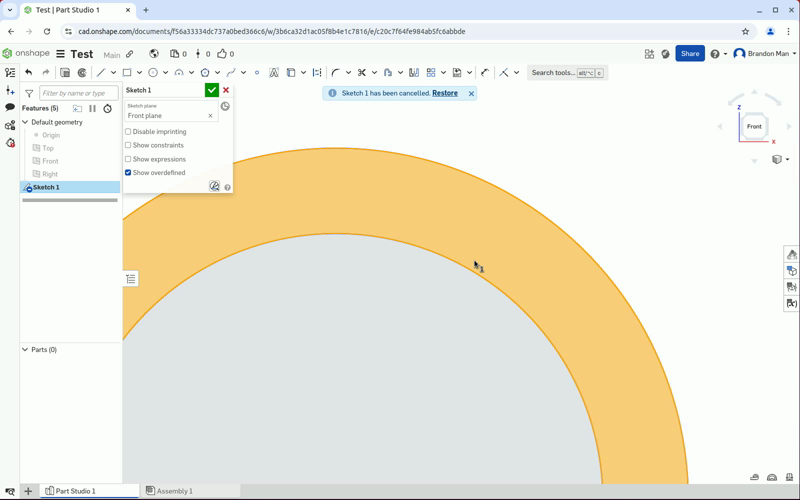
scroll(-6)
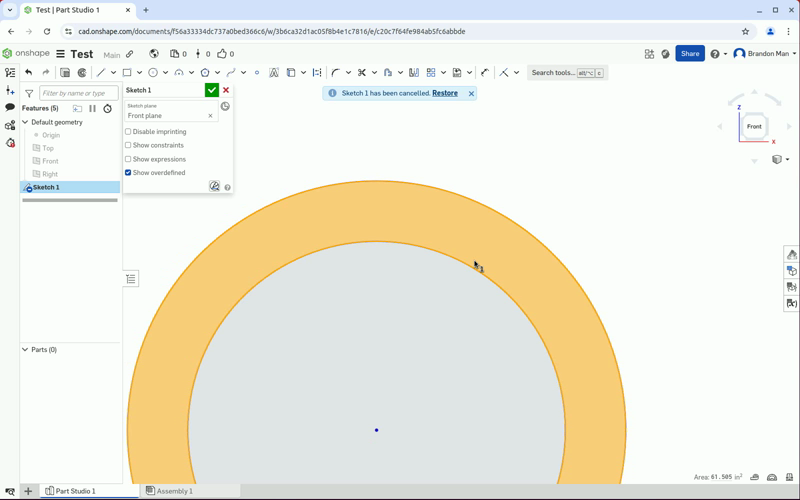
scroll(-6)
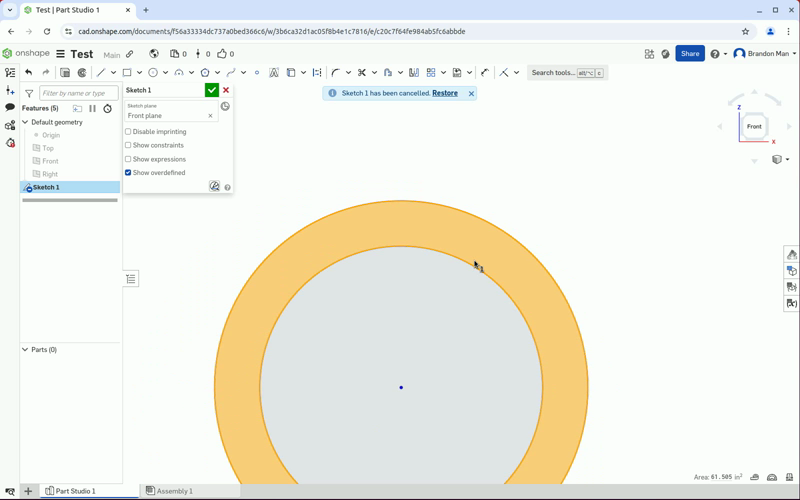
scroll(-6)
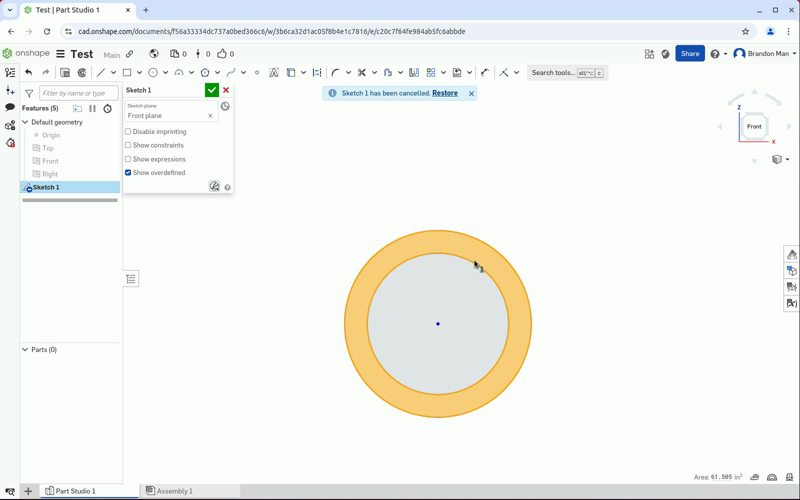
scroll(-6)
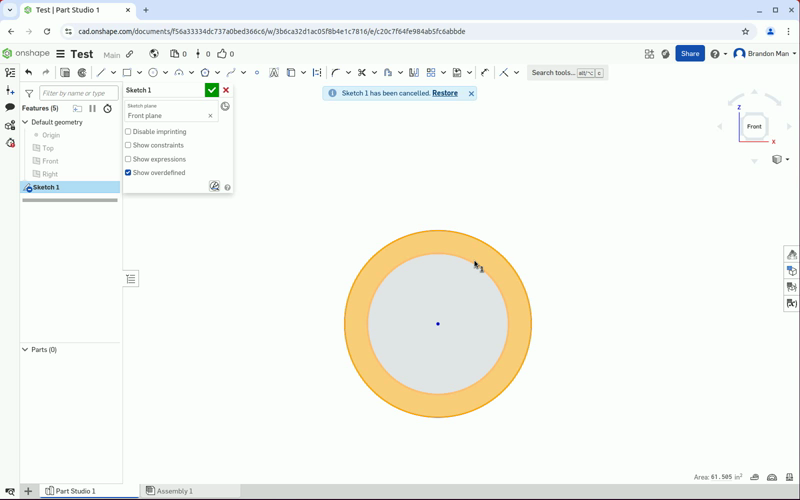
scroll(-6)
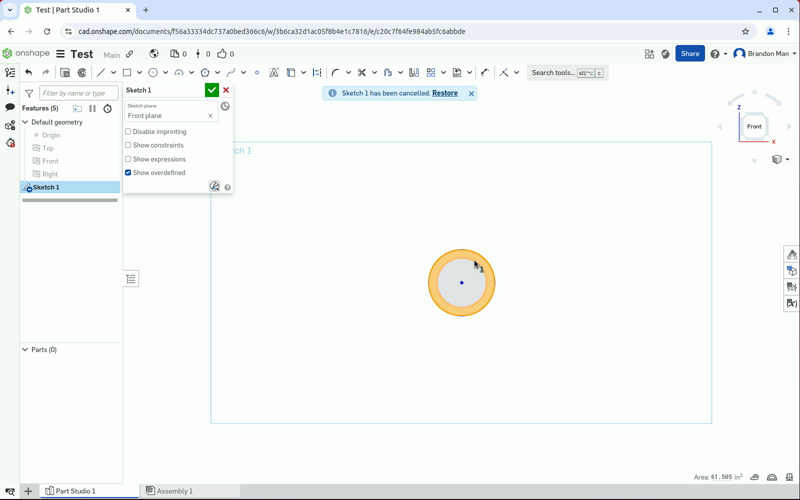
mouse_move(73, 352)
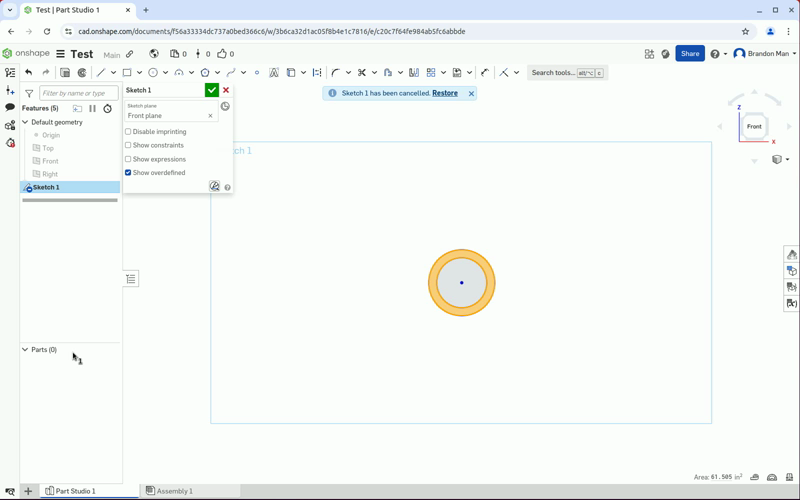
key(shift+y)
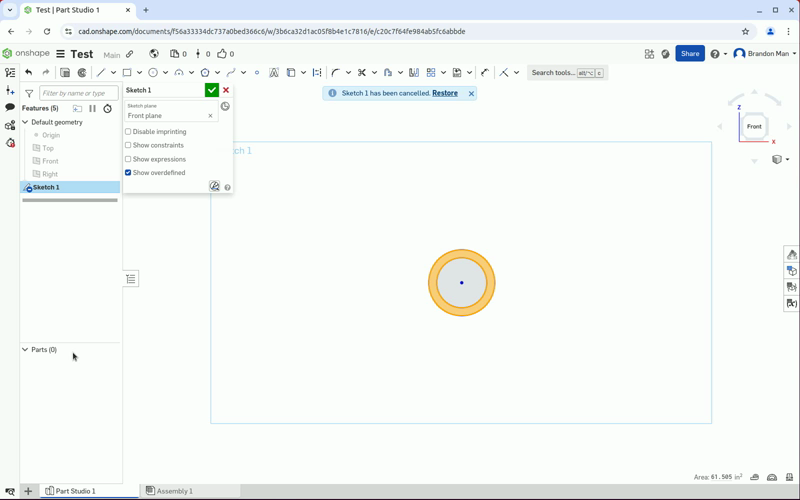
key(shift+e)
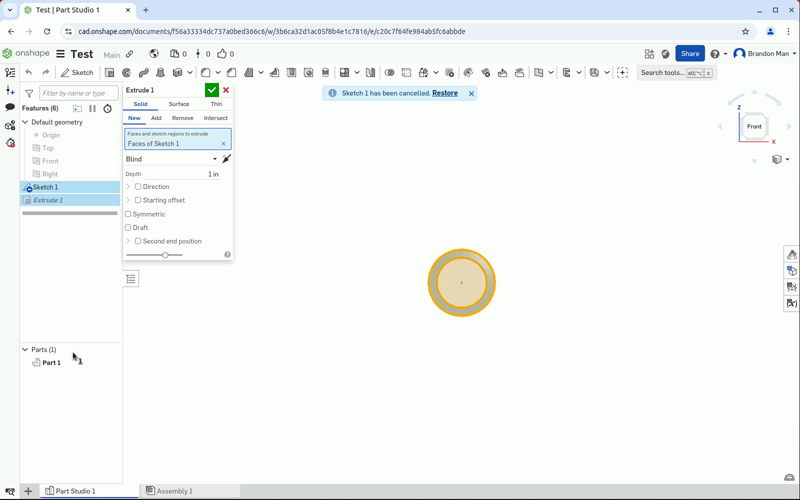
mouse_move(143, 106)
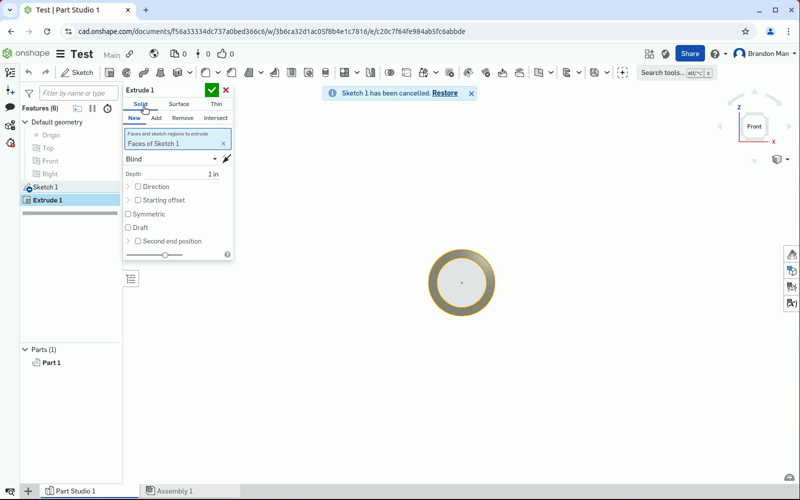
click(143, 106)
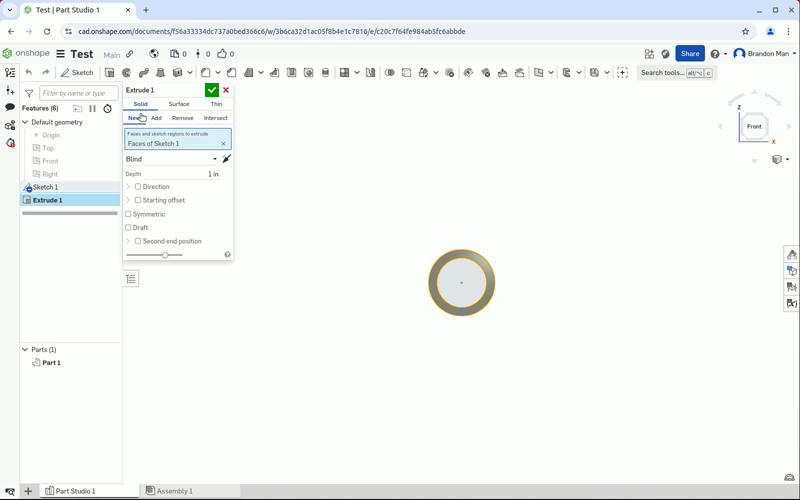
mouse_move(137, 120)
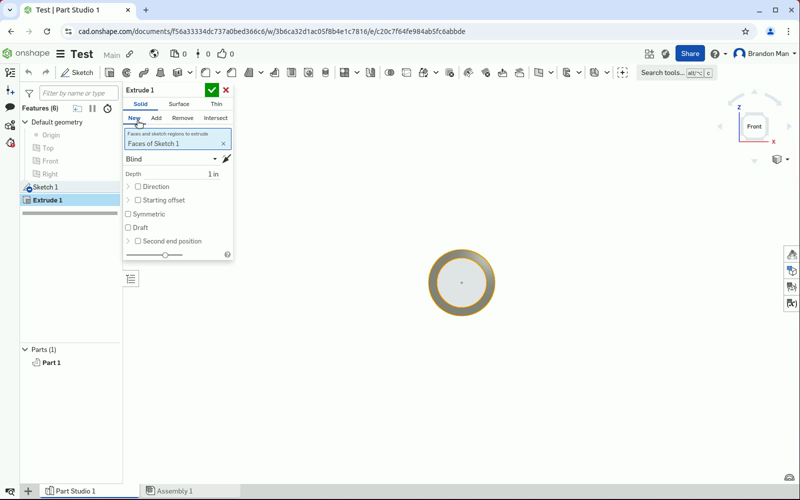
click(137, 120)
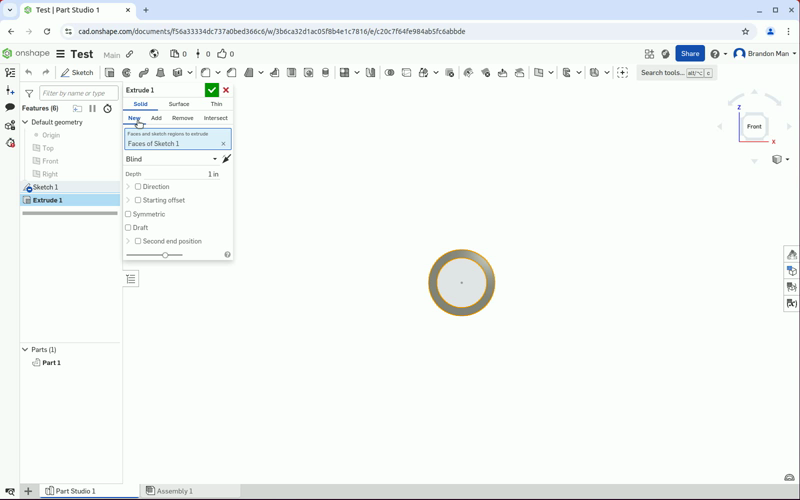
key(tab, 4)
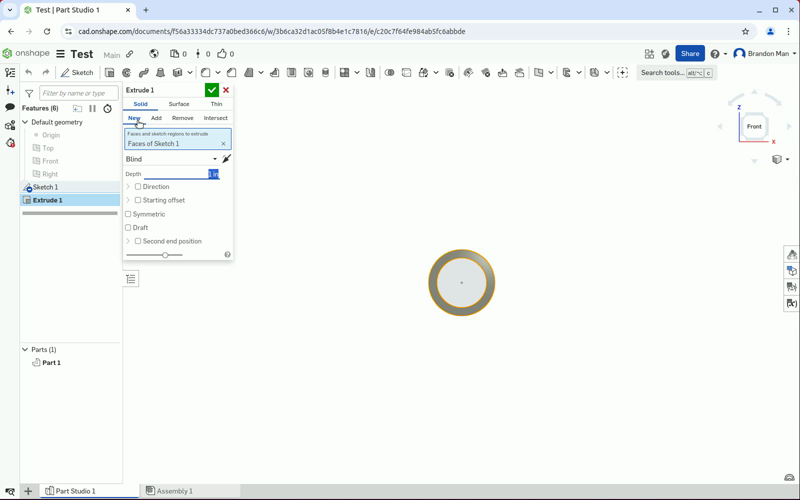
text(9.869)
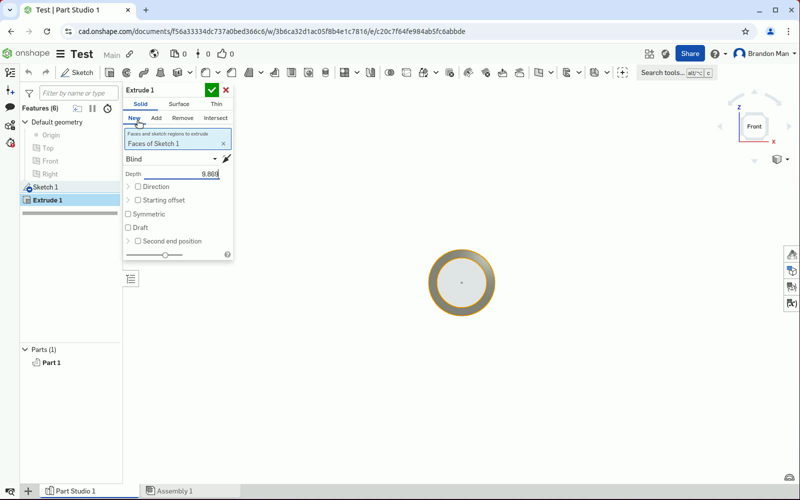
key(enter)
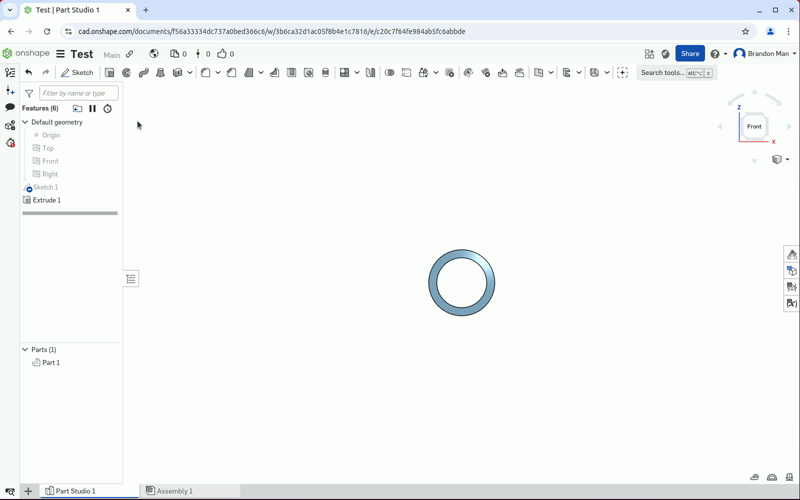
key(shift+h)
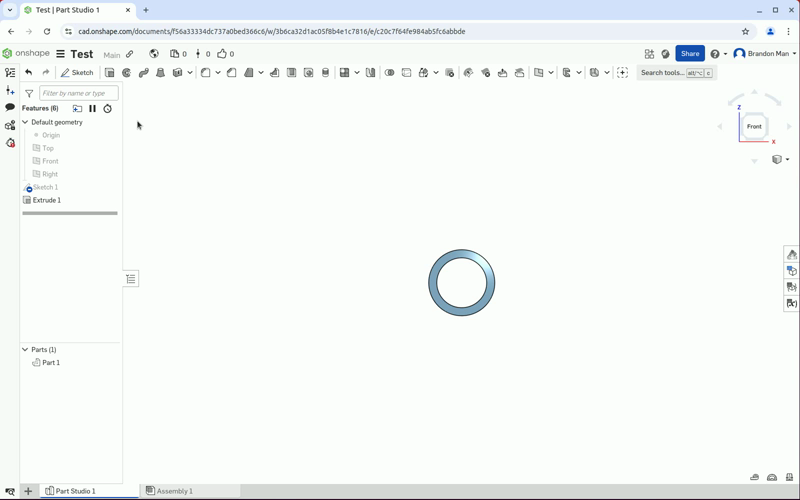
key(shift+h)
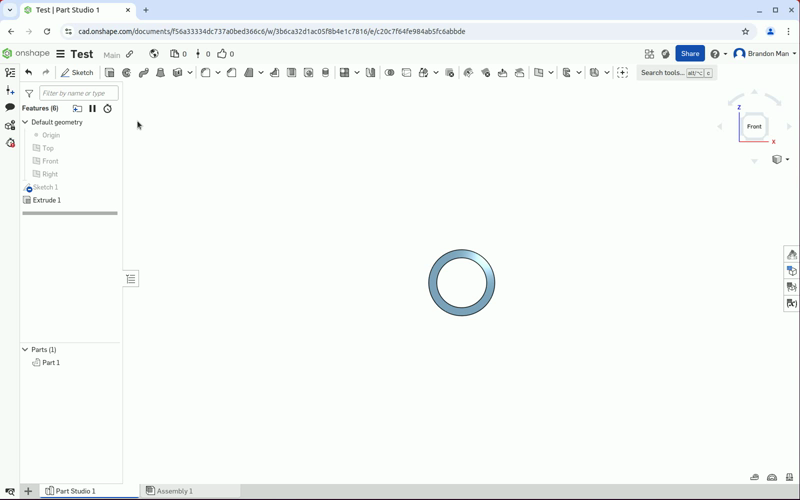
mouse_move(73, 189)
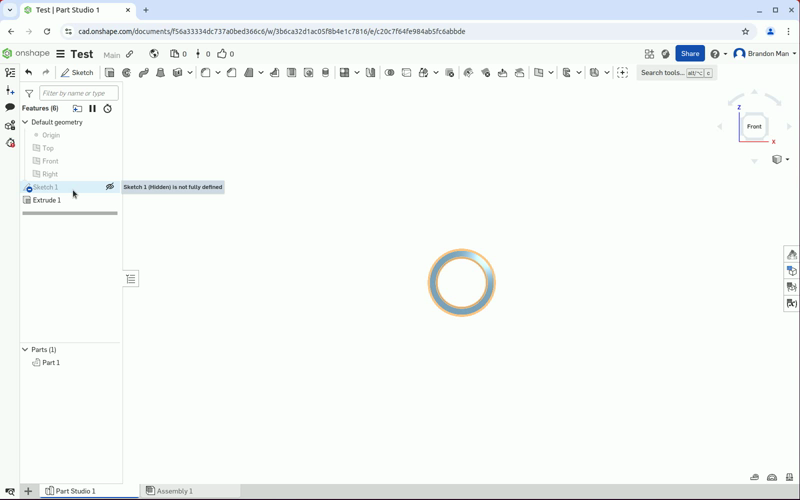
click(73, 189)
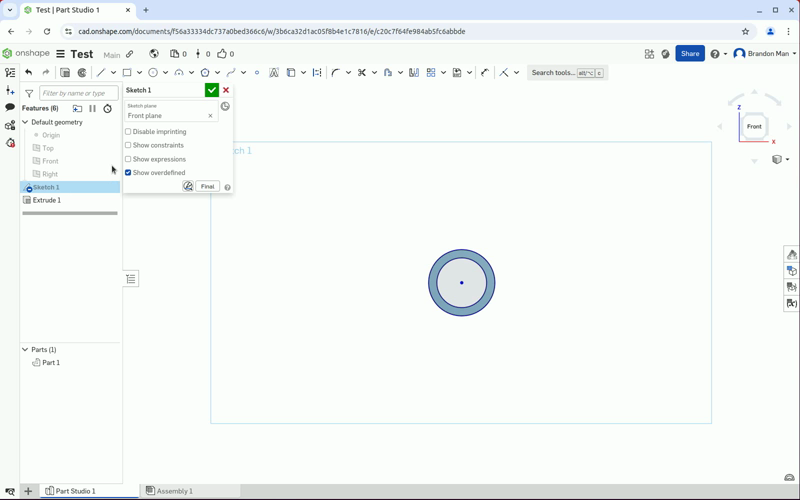
mouse_move(229, 92)
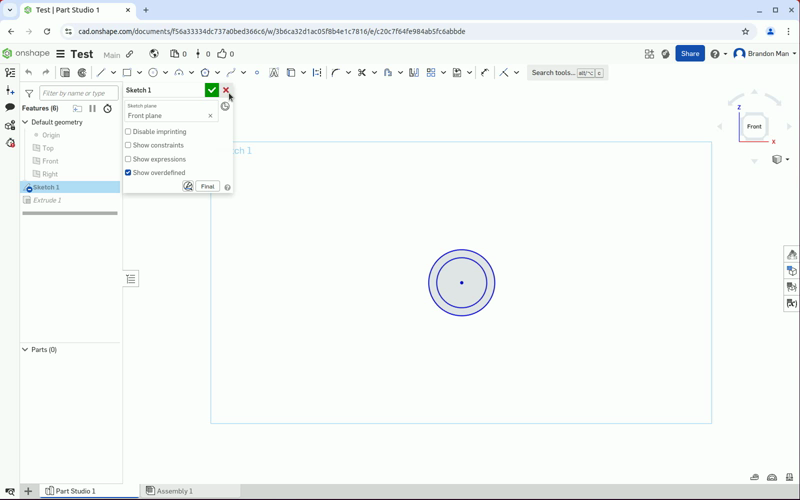
click(229, 92)
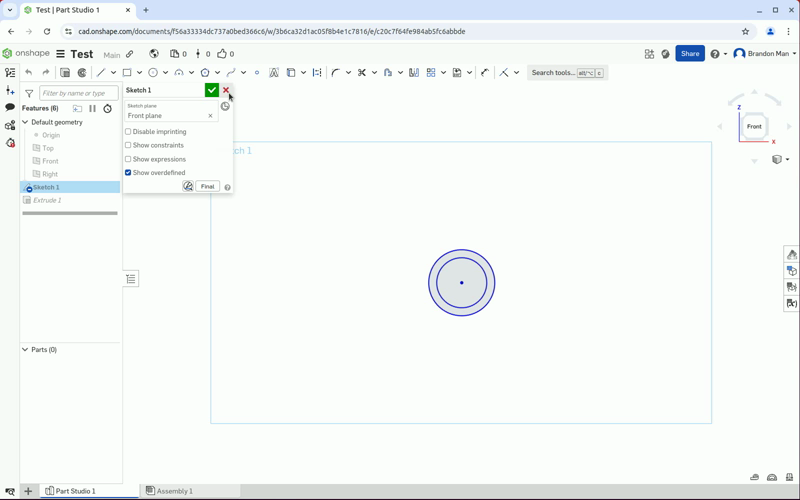
key(shift+s)
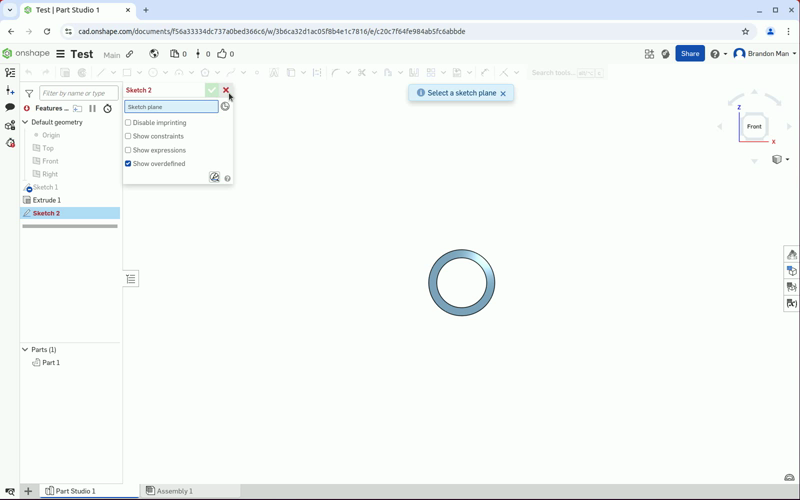
mouse_move(73, 163)
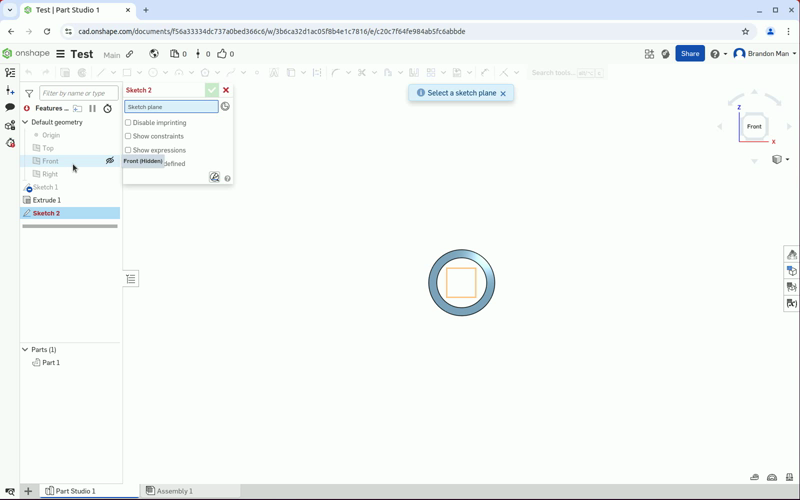
click(73, 163)
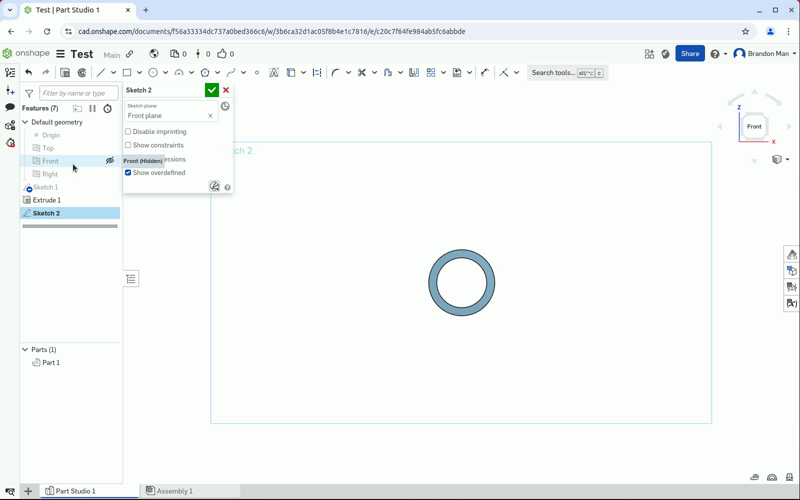
mouse_move(73, 352)
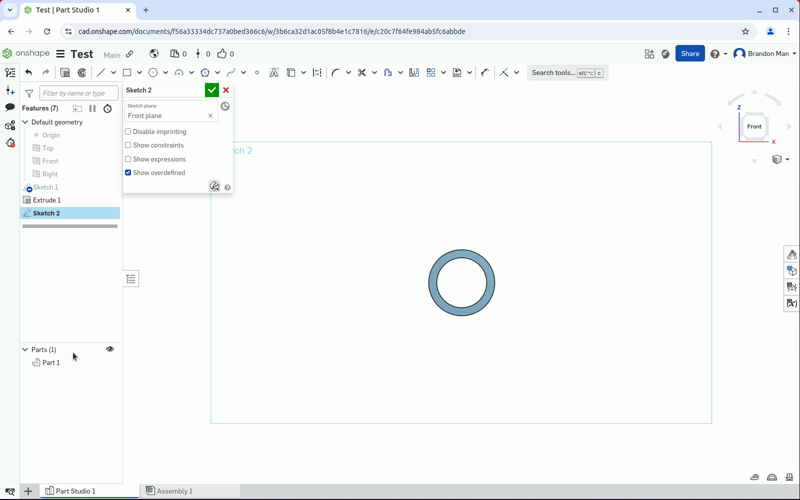
key(y)
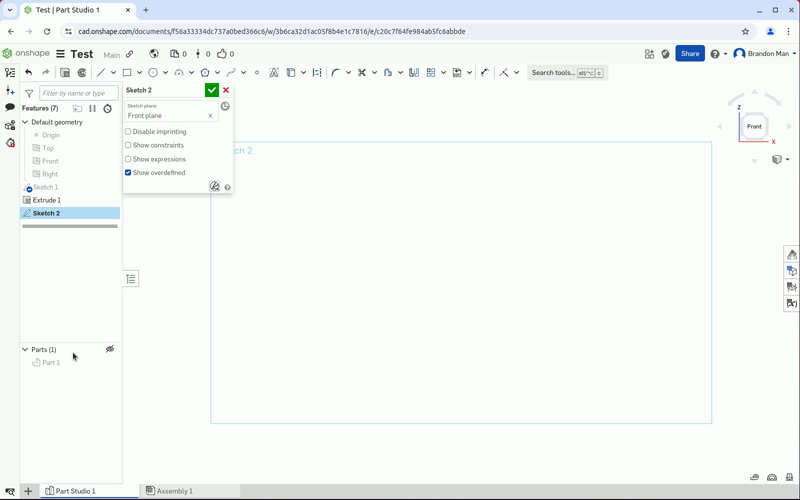
key(l)
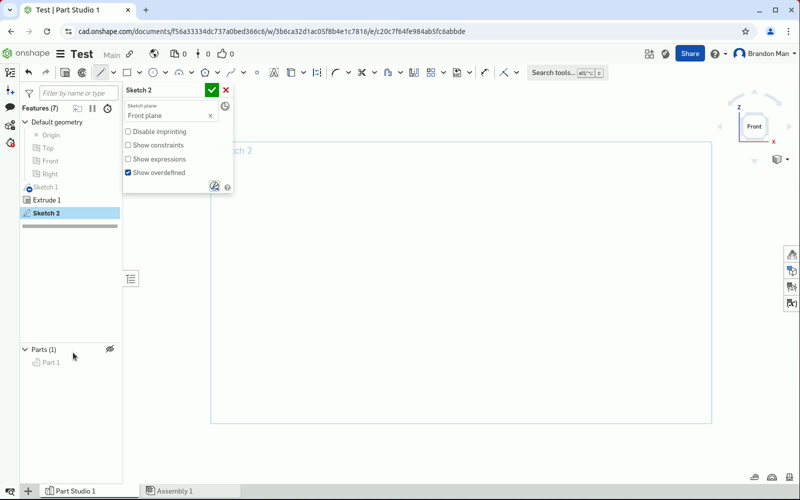
key_down(shift)
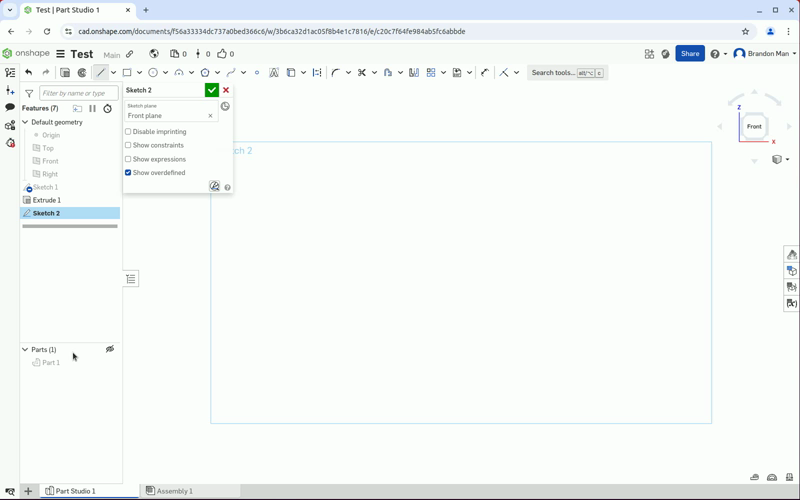
mouse_move(465, 314)
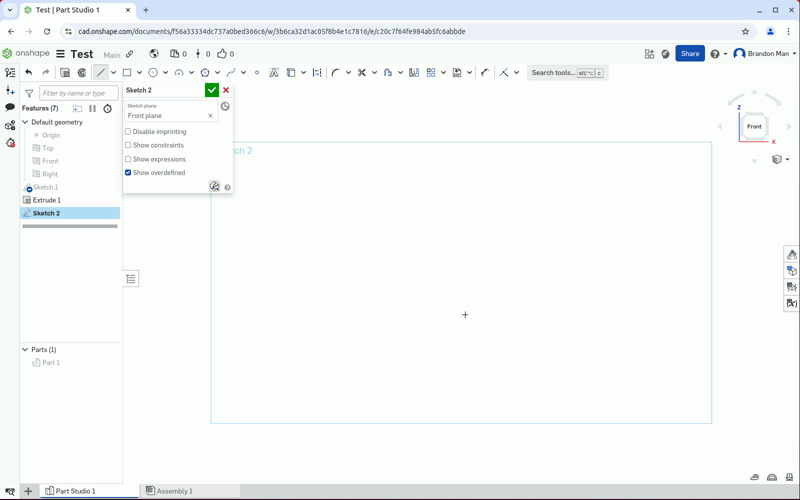
click(465, 314)
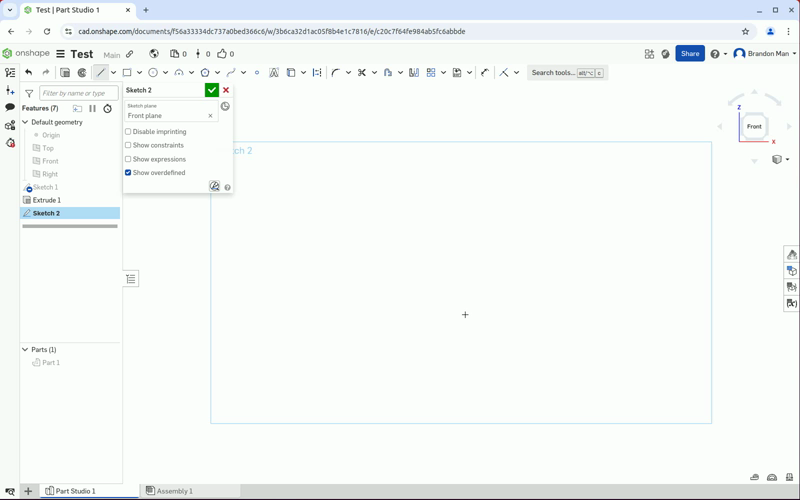
key_up(shift)
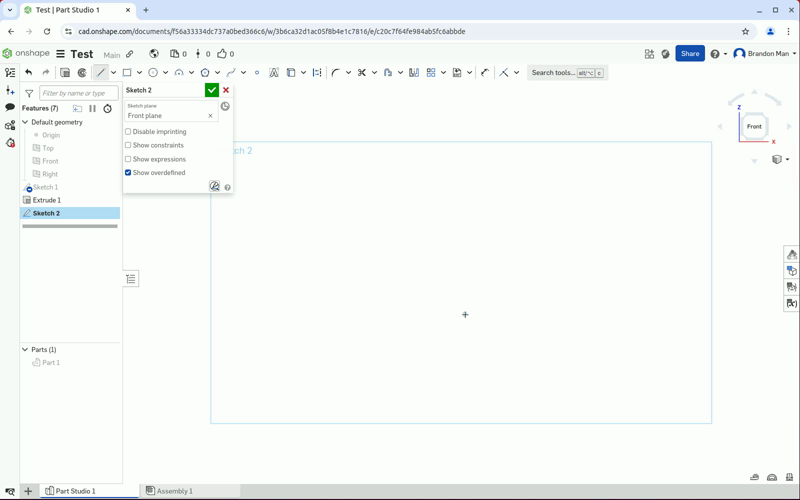
key_down(shift)
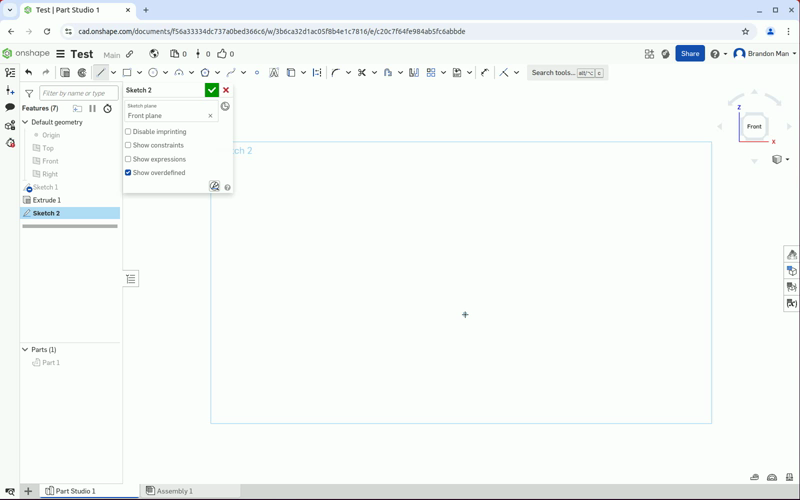
mouse_move(557, 303)
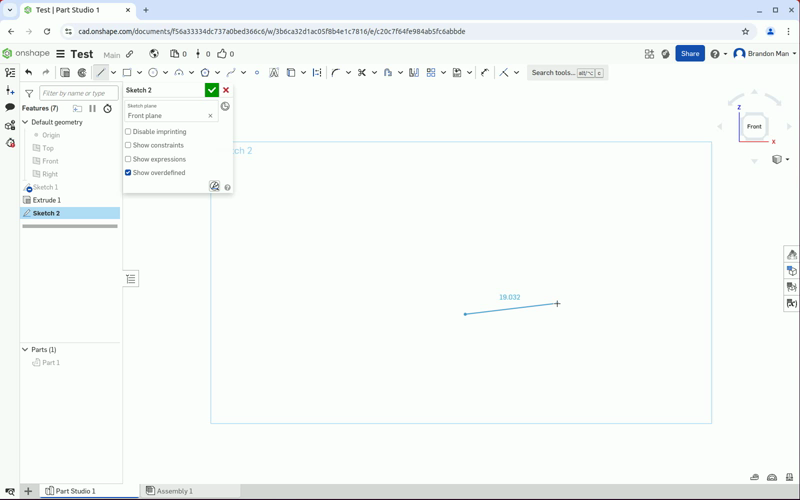
click(557, 303)
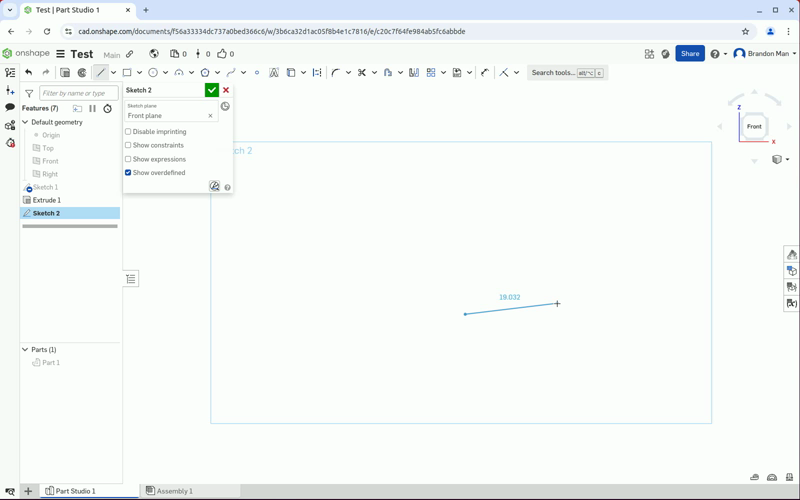
key_up(shift)
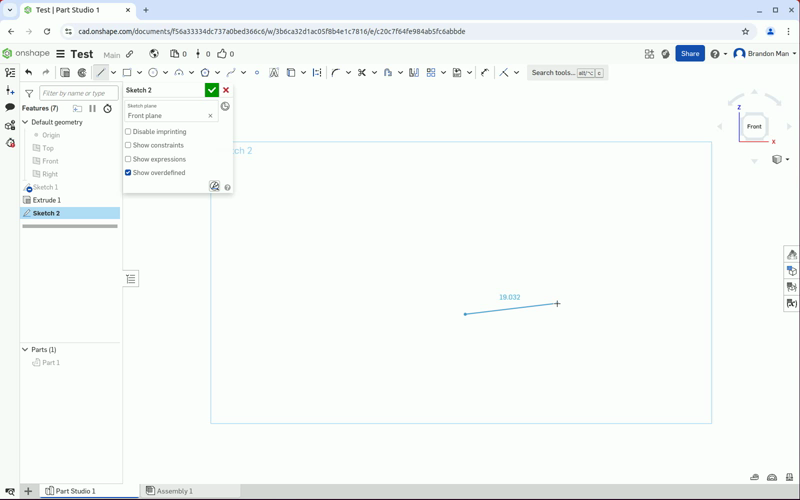
key(esc)
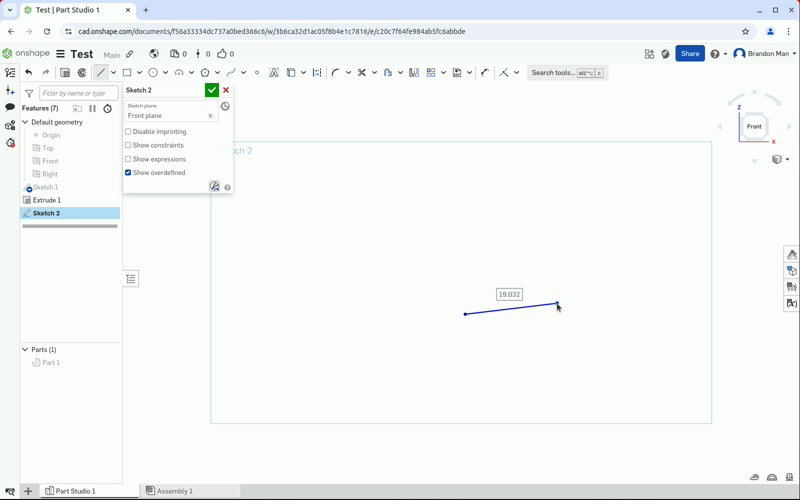
key(a)
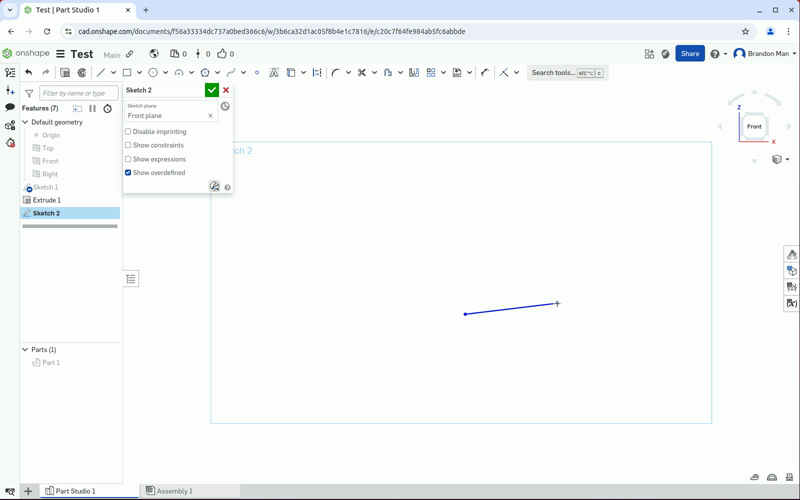
mouse_move(557, 303)
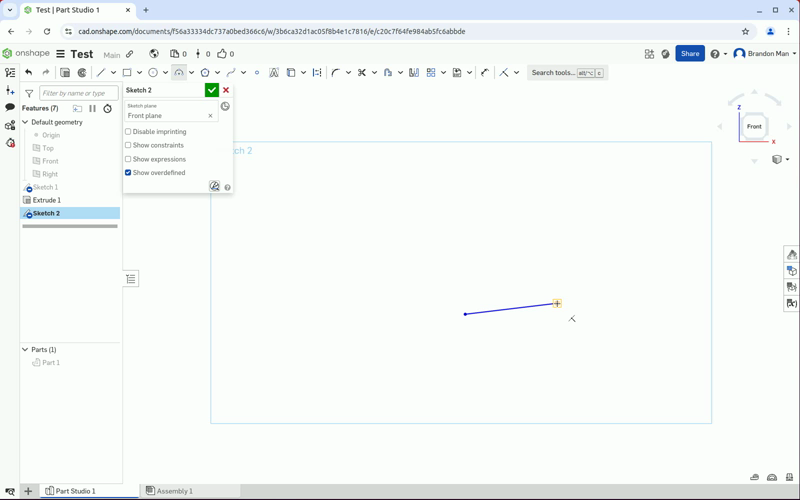
click(557, 303)
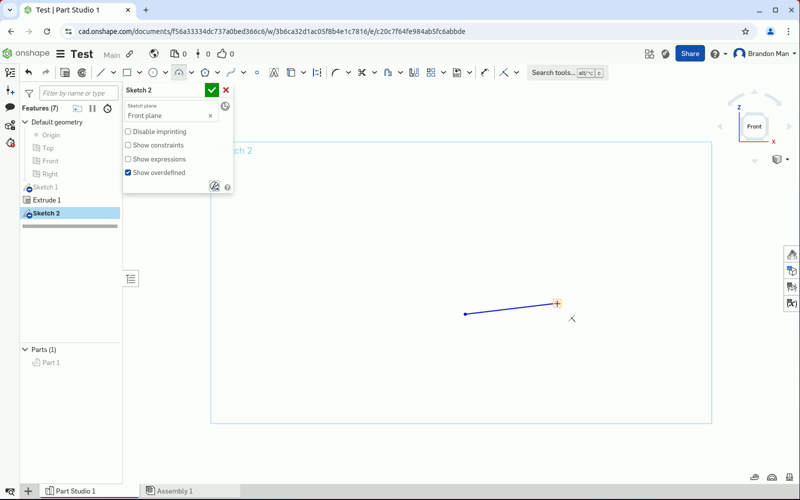
key_down(shift)
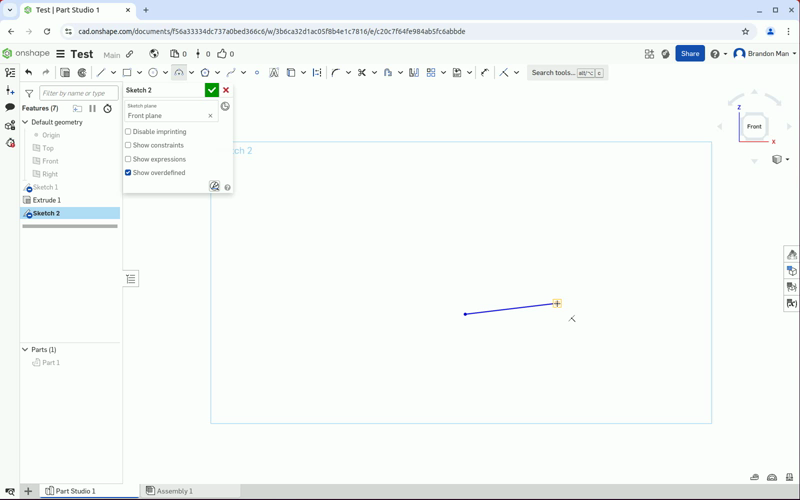
mouse_move(557, 262)
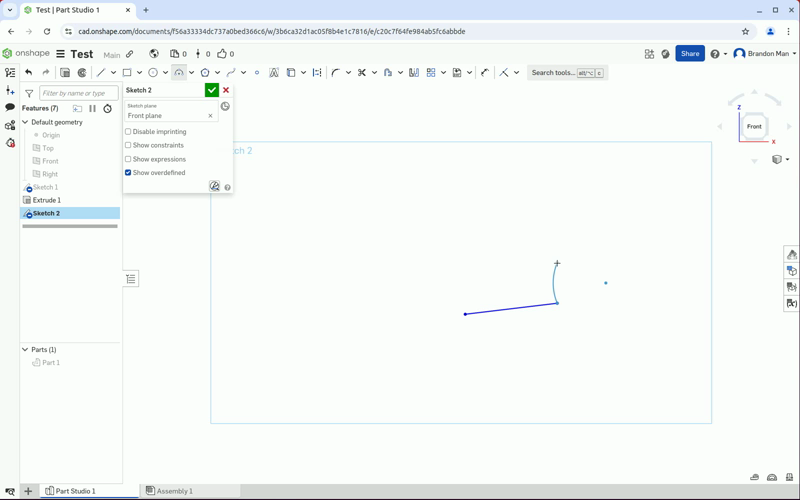
click(557, 262)
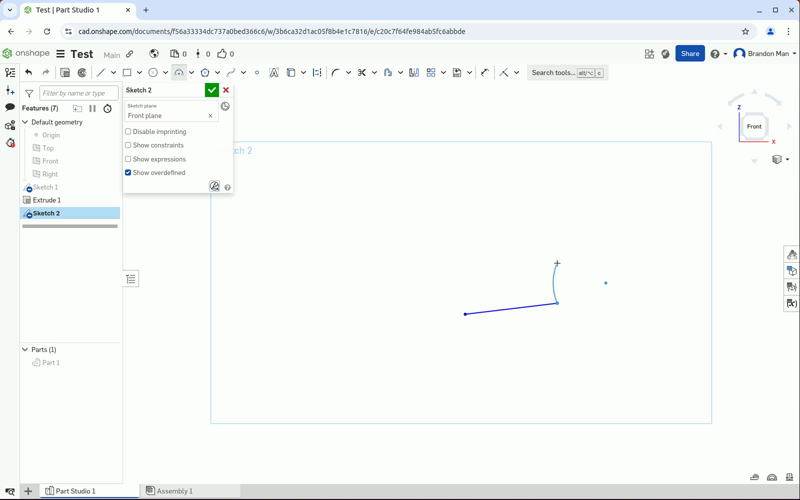
mouse_move(534, 282)
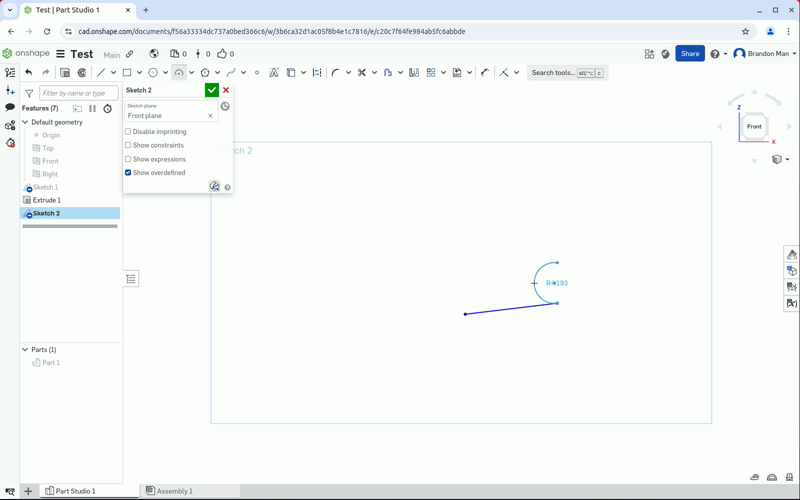
click(534, 282)
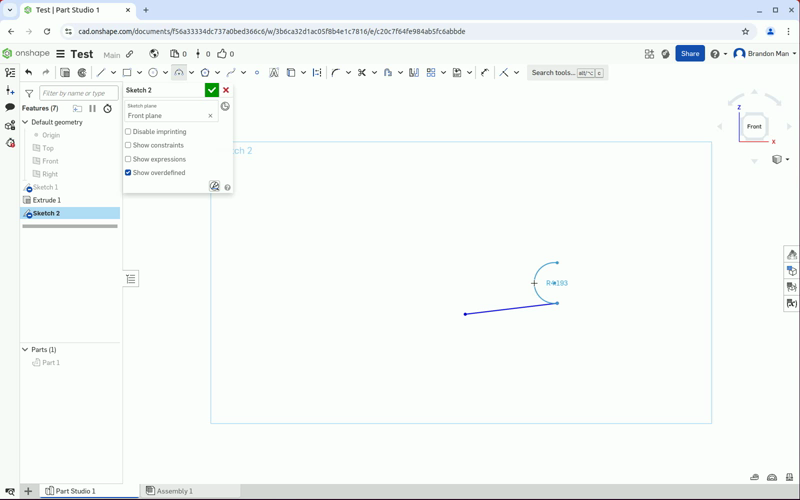
key_up(shift)
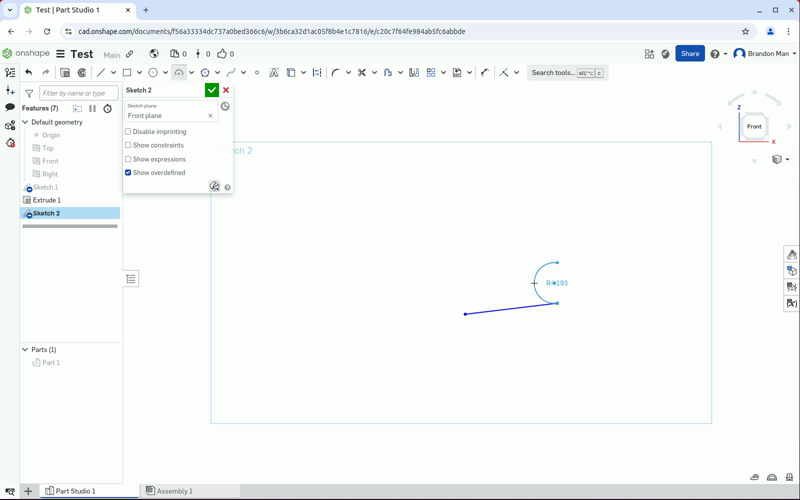
key(esc)
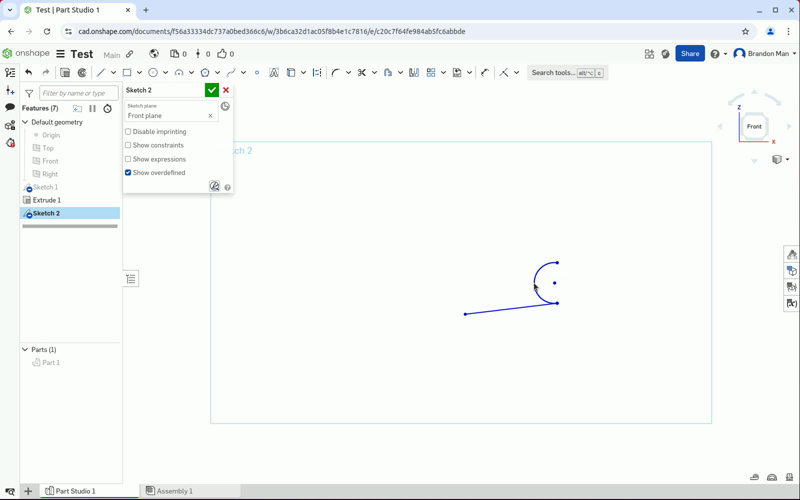
key(l)
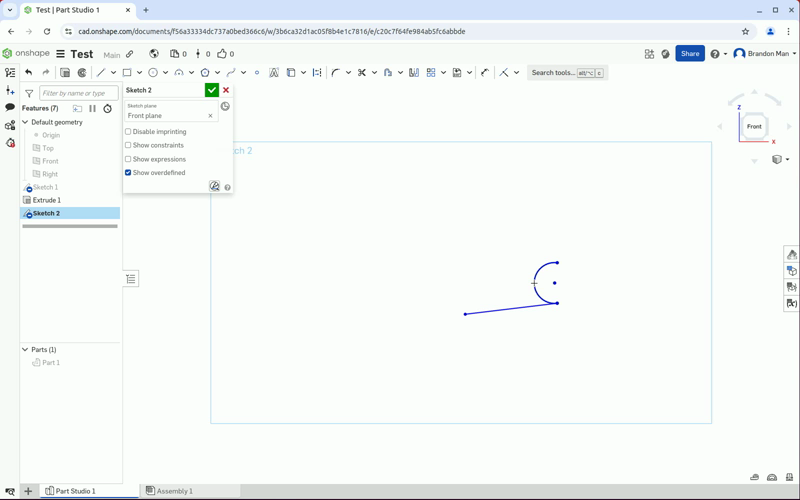
mouse_move(557, 262)
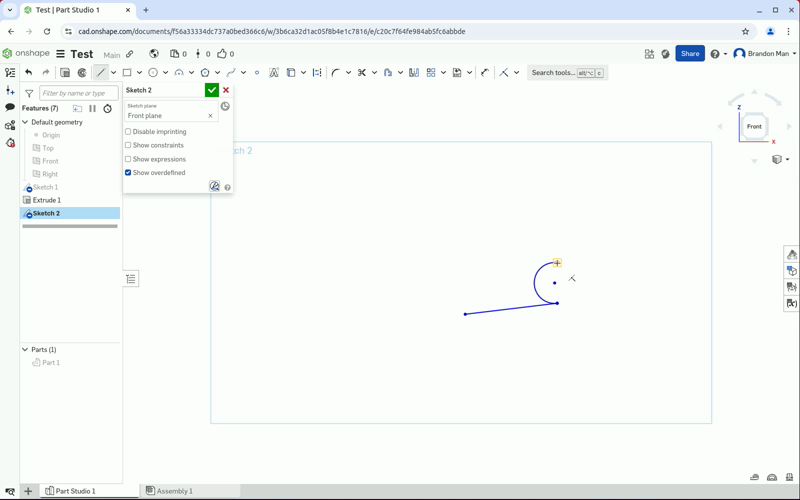
click(557, 262)
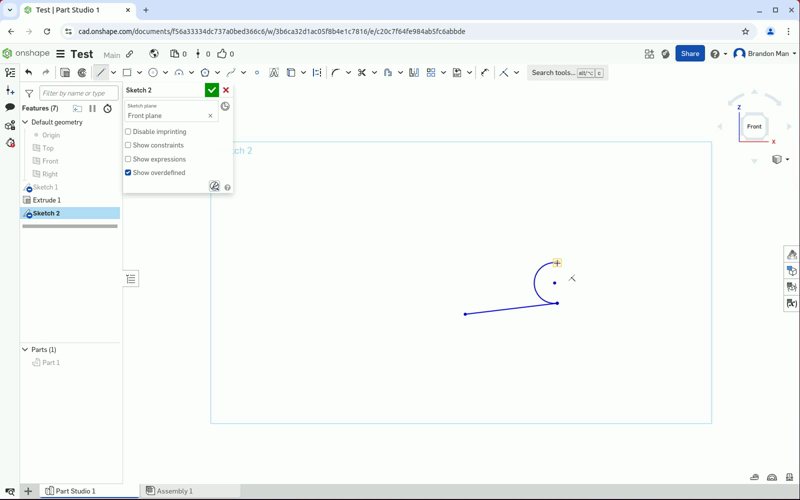
key_down(shift)
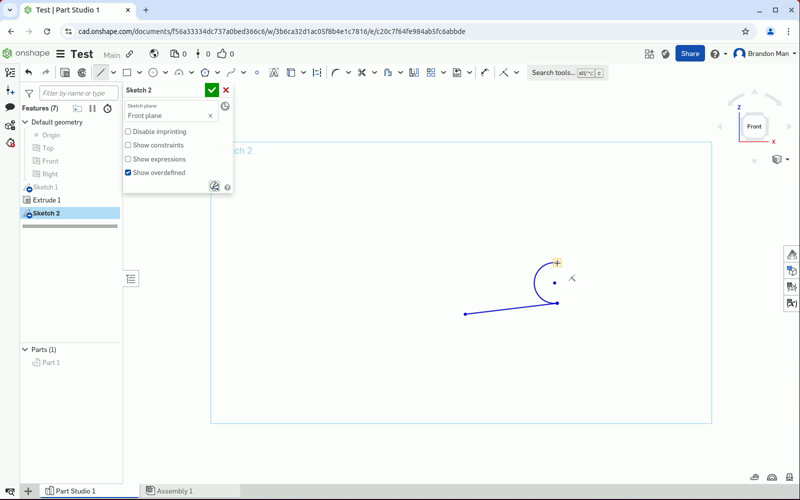
mouse_move(465, 249)
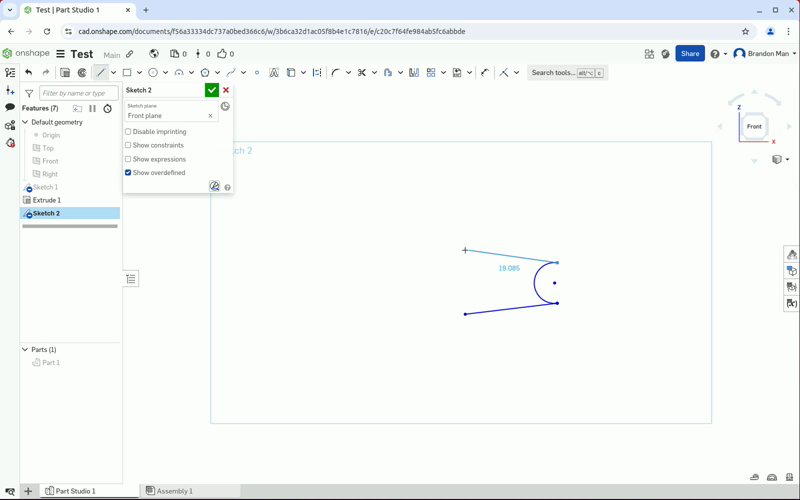
click(465, 249)
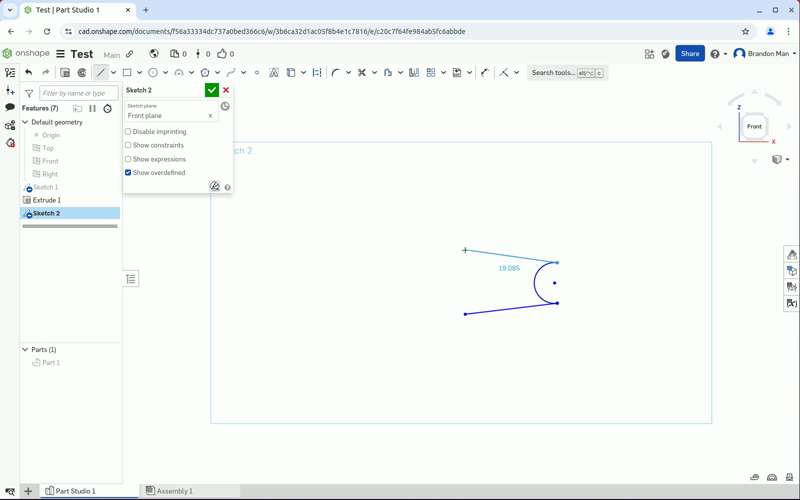
key_up(shift)
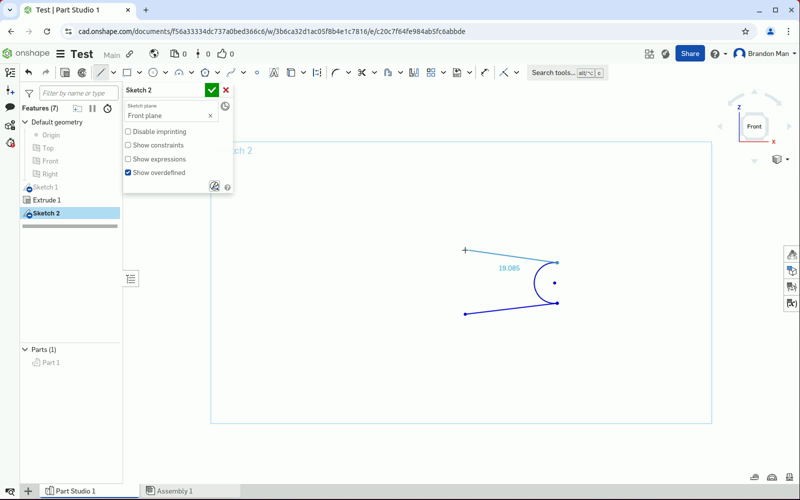
key(esc)
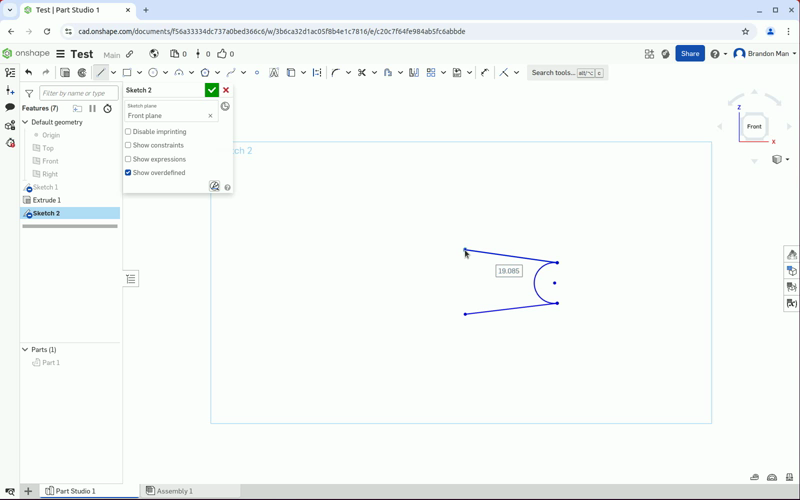
key(a)
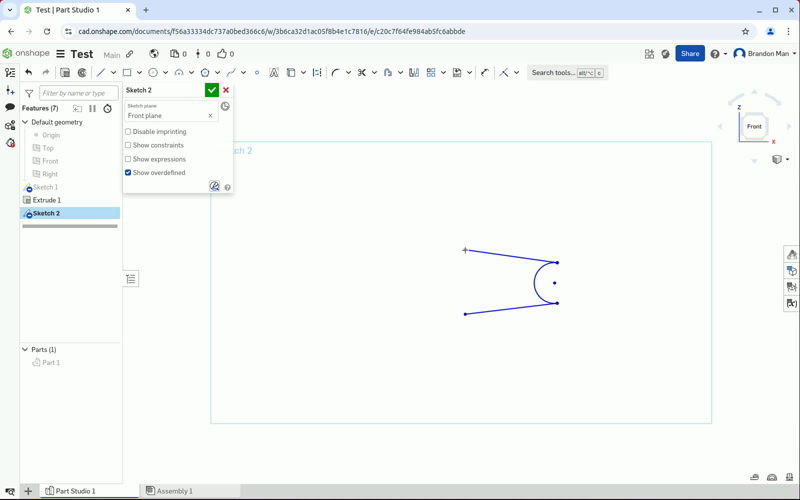
mouse_move(465, 249)
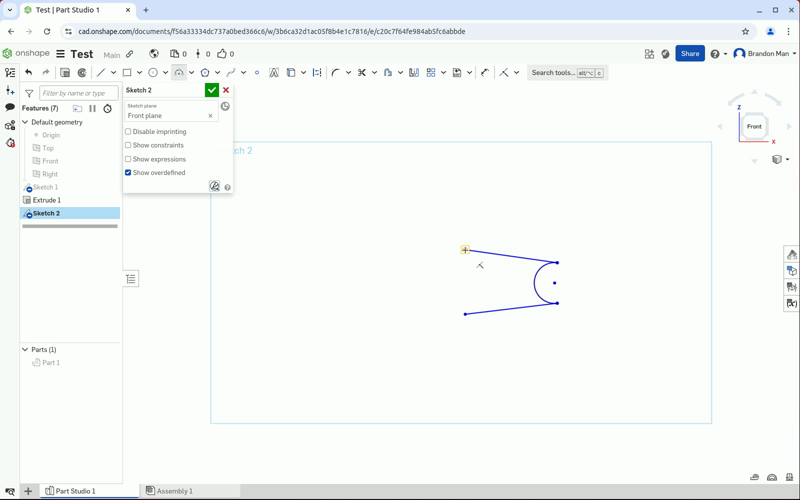
click(465, 249)
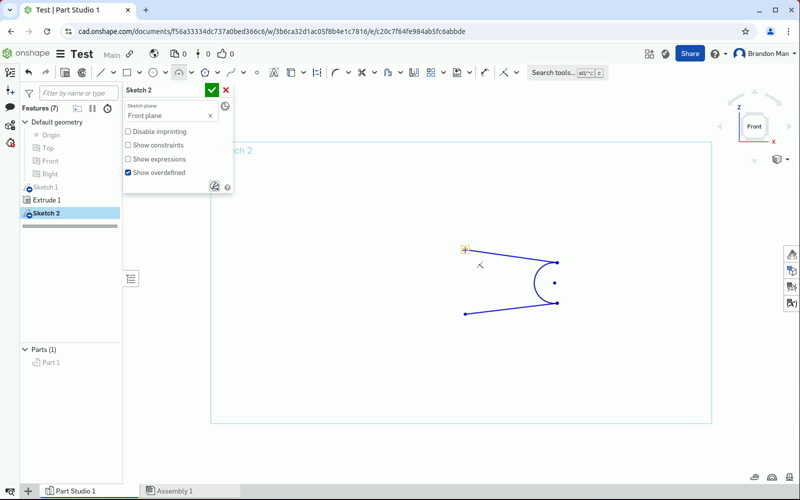
mouse_move(465, 314)
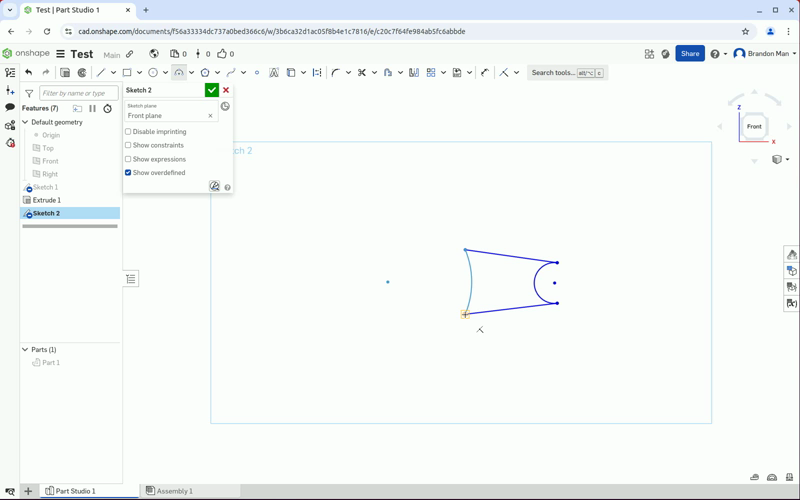
click(465, 314)
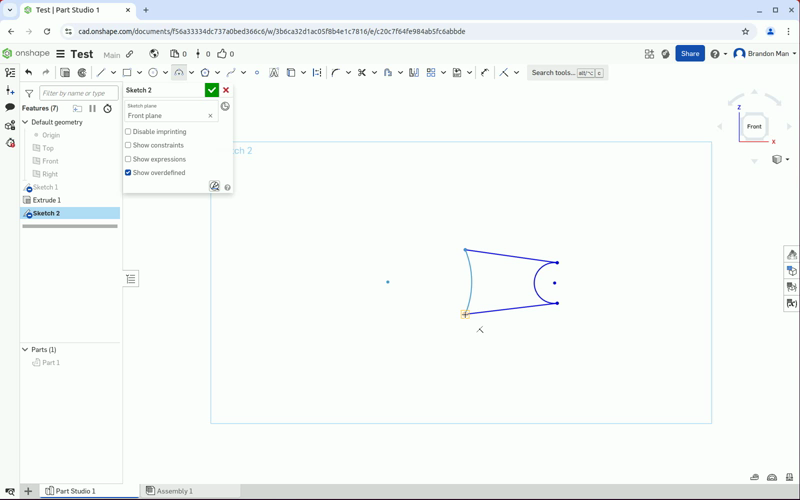
key_down(shift)
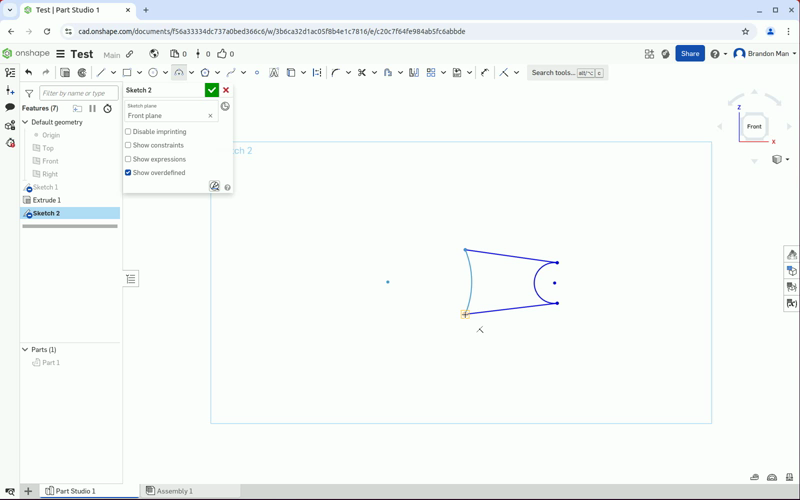
mouse_move(493, 282)
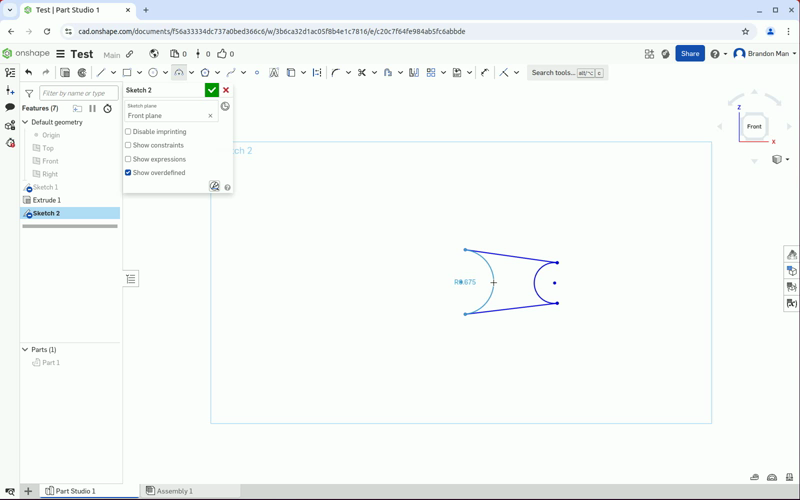
click(493, 282)
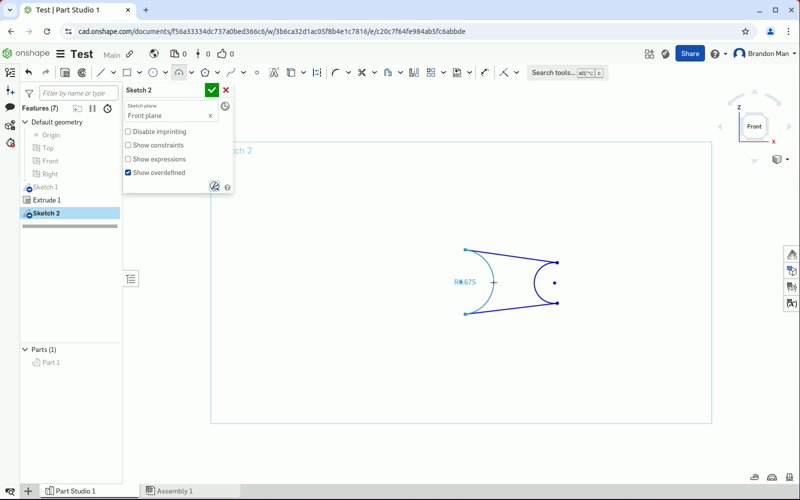
key_up(shift)
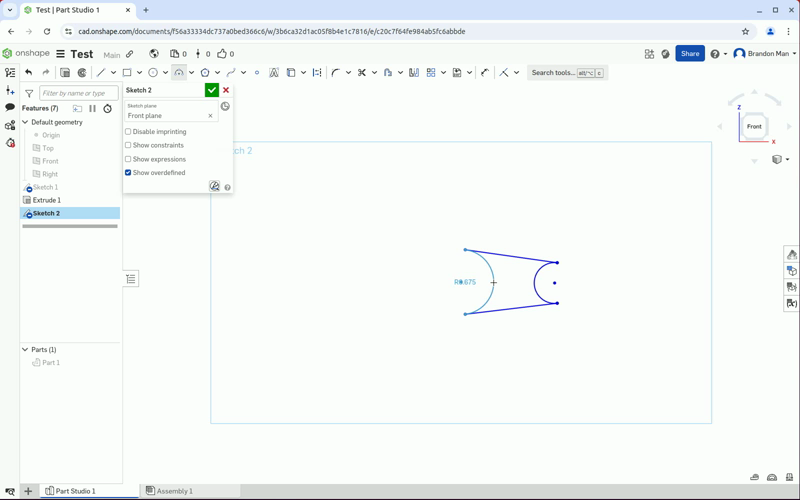
key(esc)
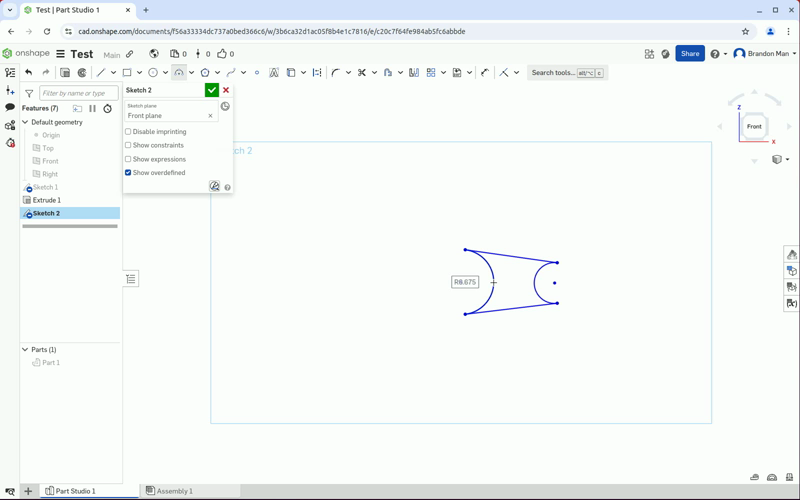
mouse_move(526, 298)
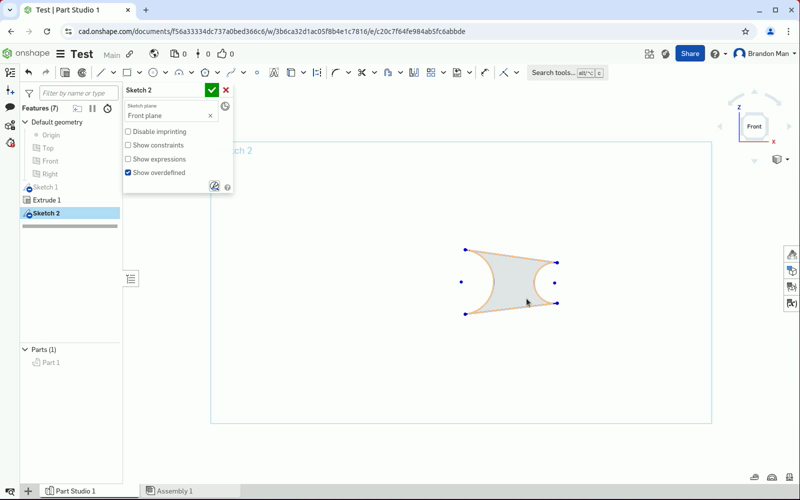
click(526, 298)
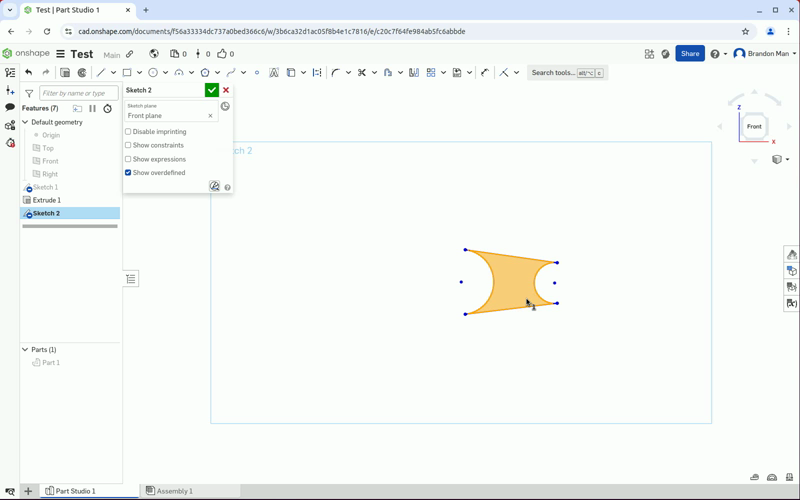
mouse_move(73, 352)
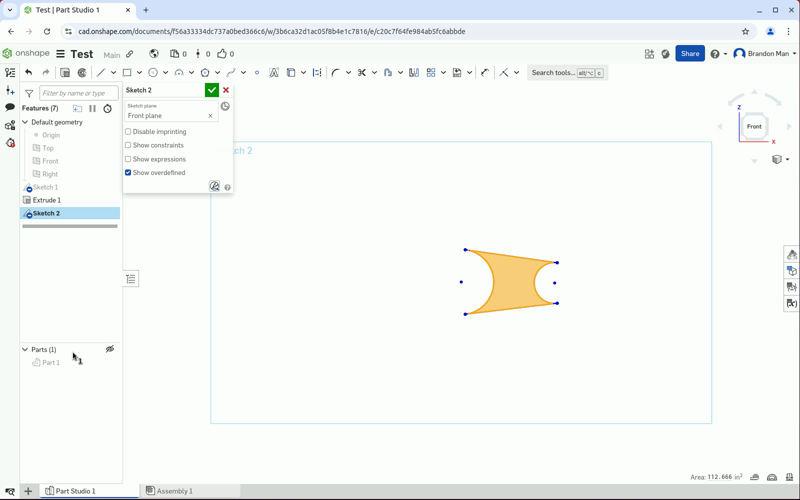
key(shift+y)
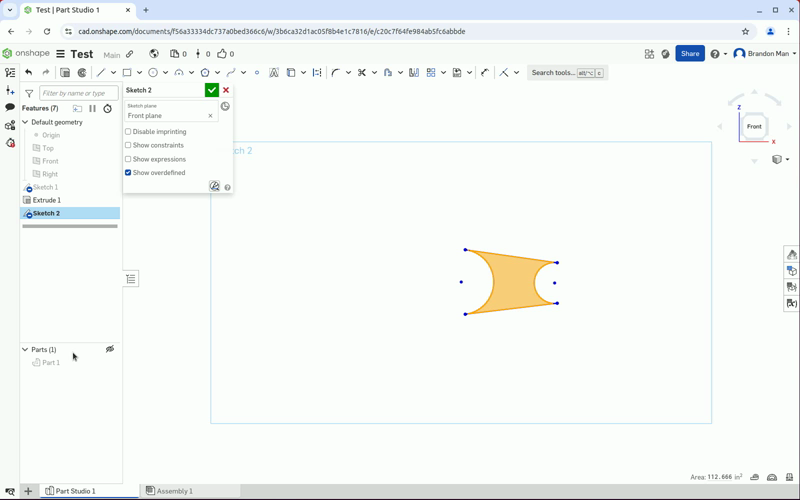
key(shift+e)
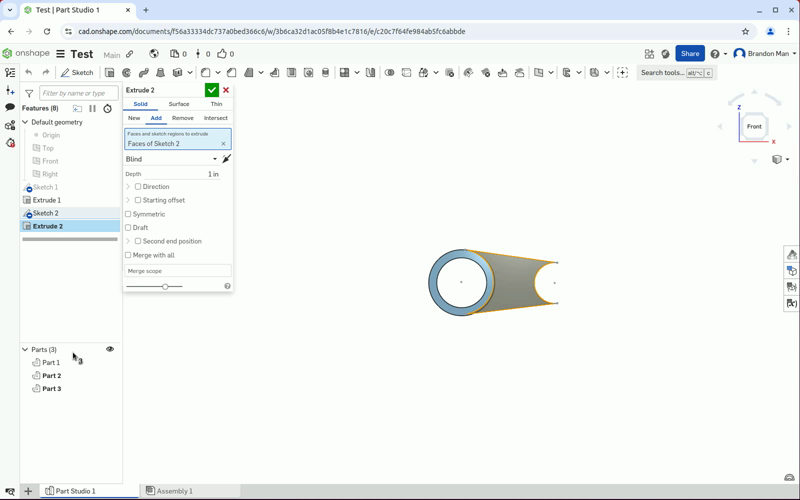
mouse_move(143, 106)
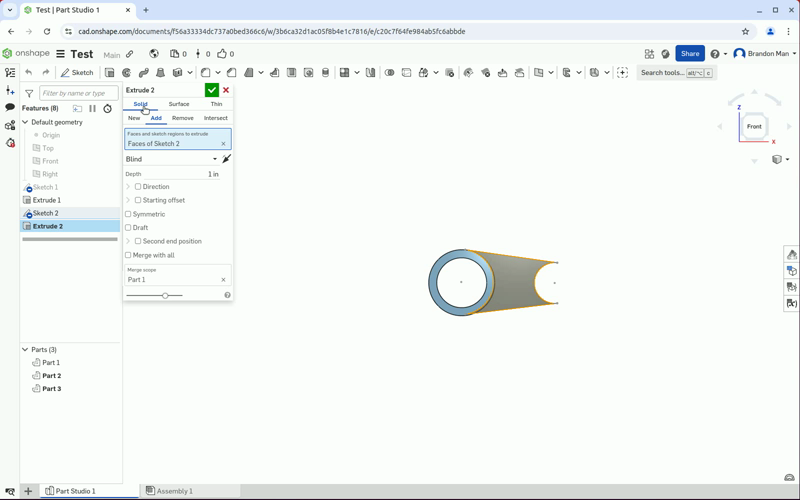
click(143, 106)
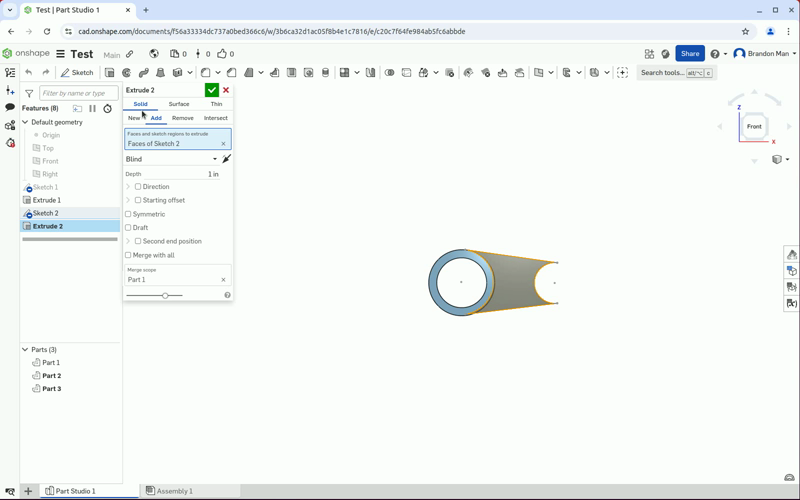
mouse_move(137, 120)
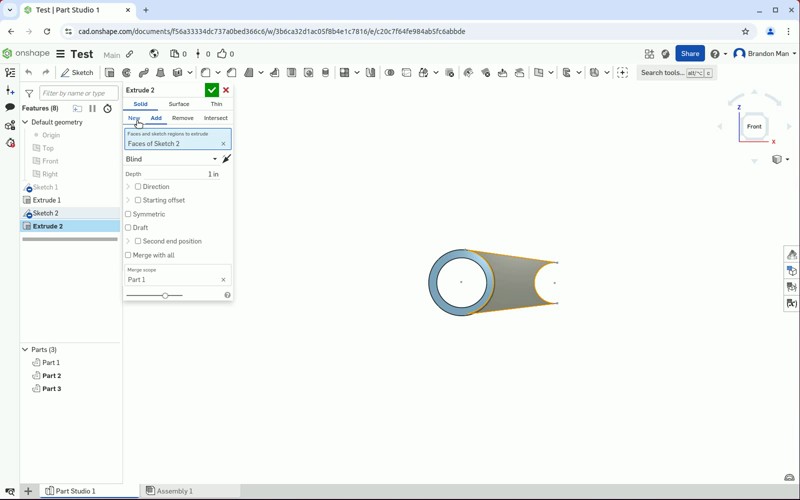
click(137, 120)
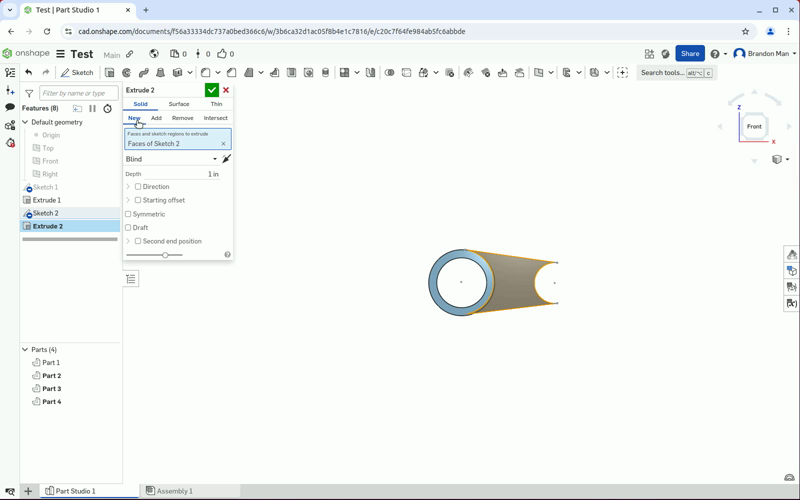
key(tab, 4)
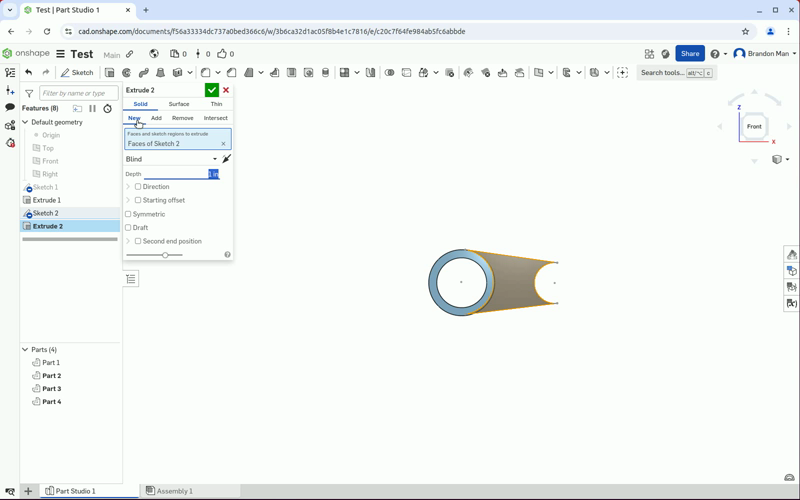
text(9.869)
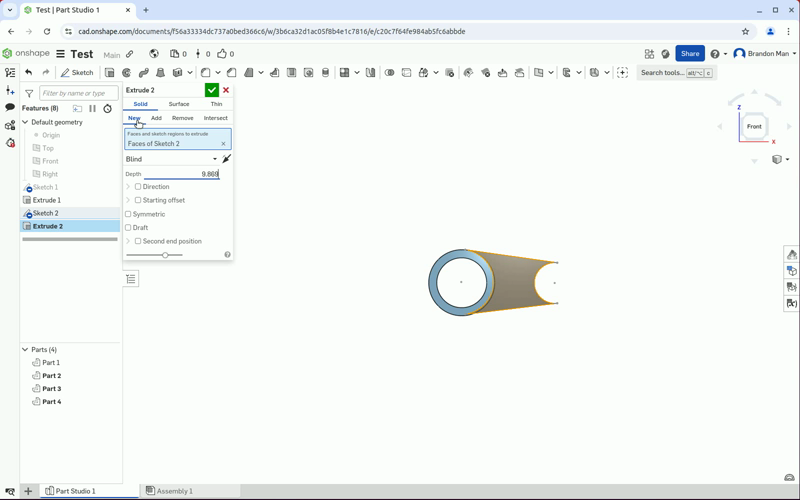
key(enter)
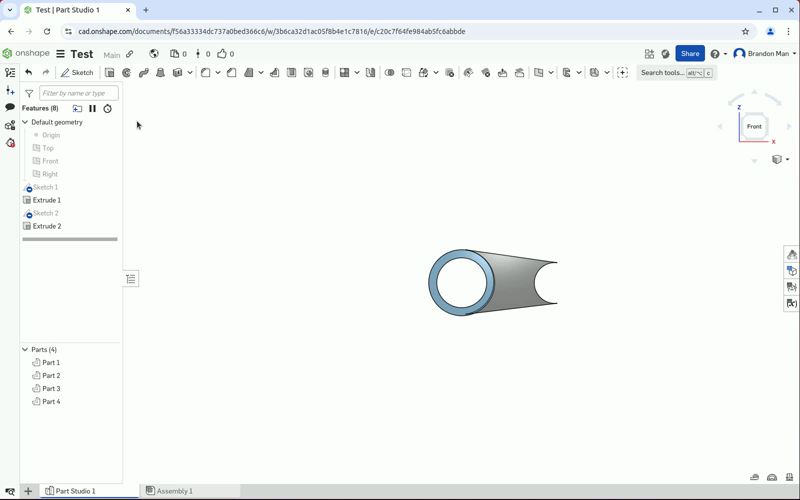
key(shift+h)
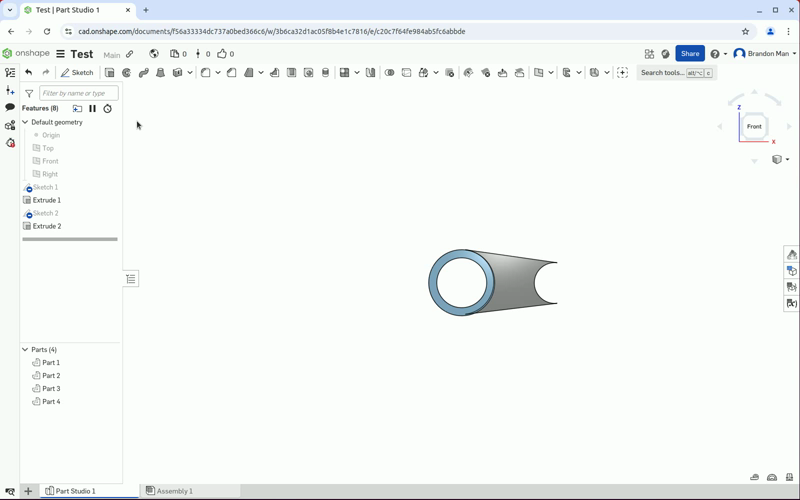
key(shift+h)
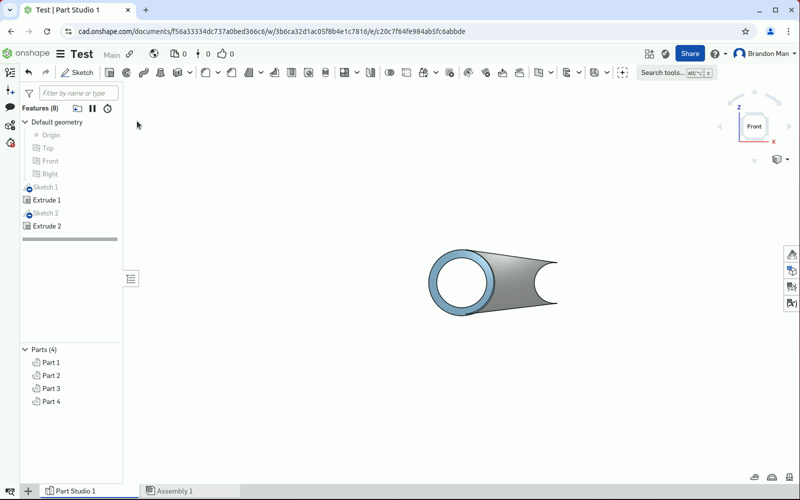
mouse_move(73, 189)
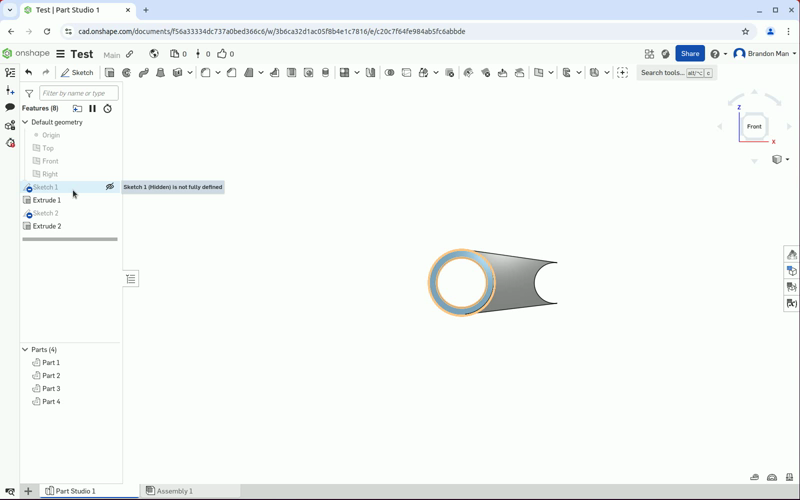
click(73, 189)
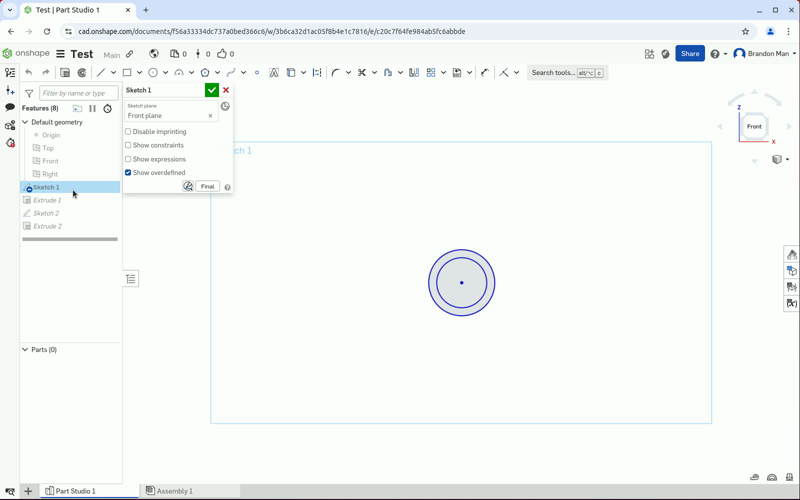
mouse_move(229, 92)
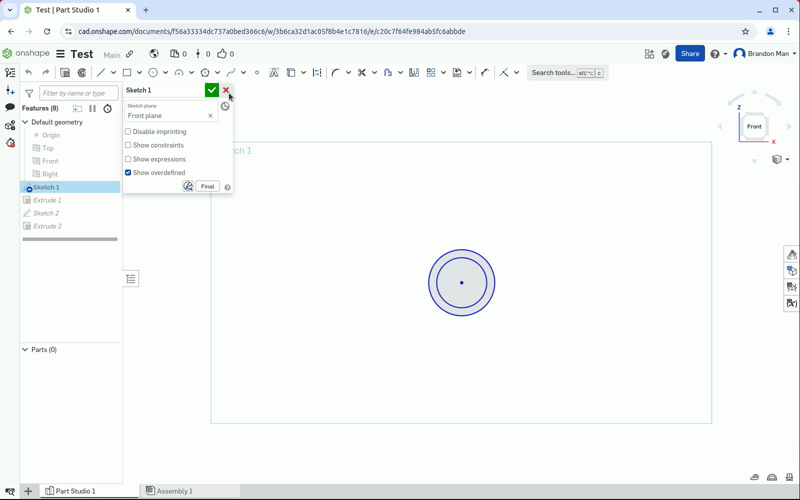
click(229, 92)
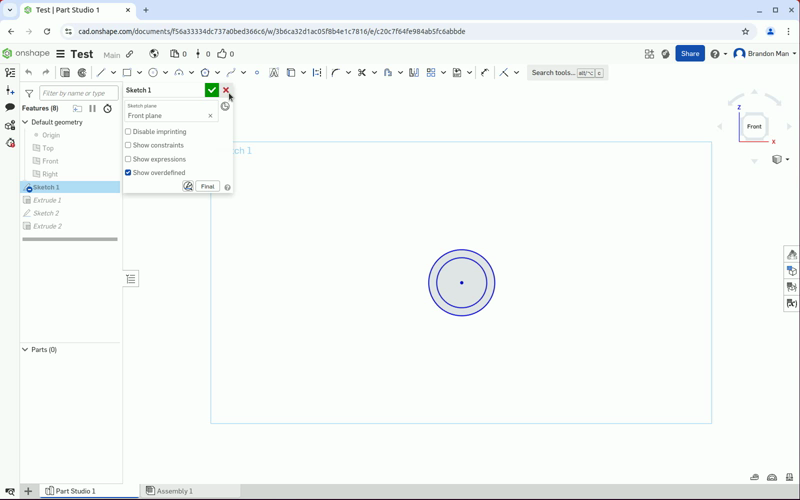
key(shift+s)
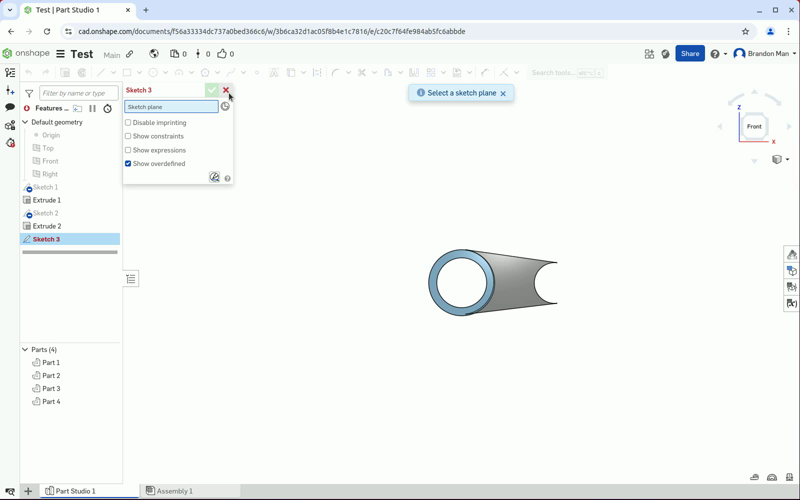
mouse_move(73, 163)
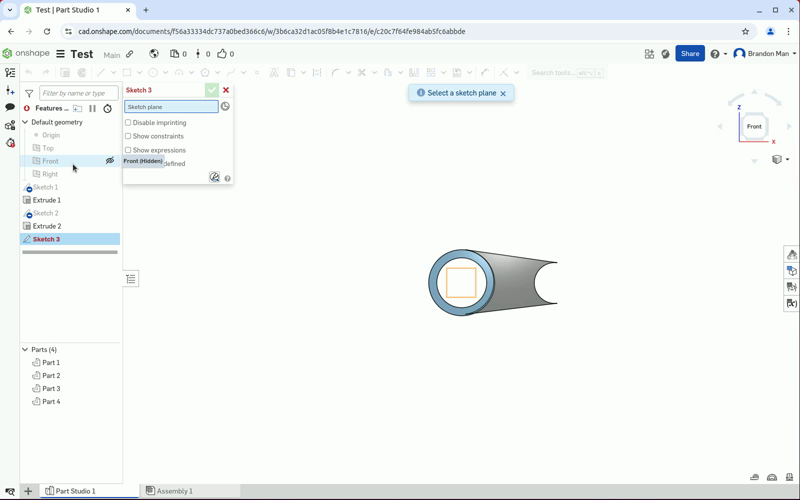
click(73, 163)
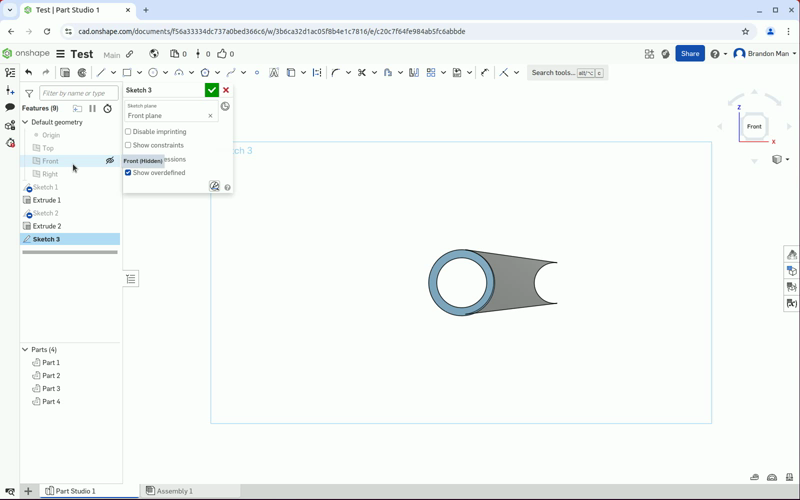
mouse_move(73, 352)
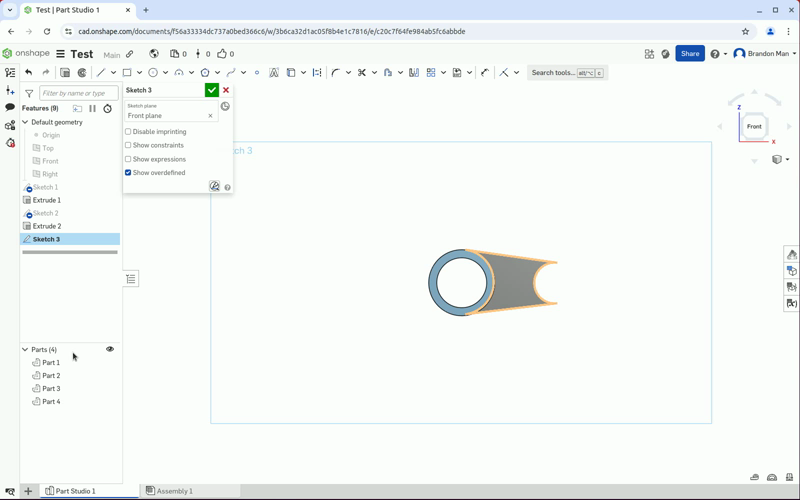
key(y)
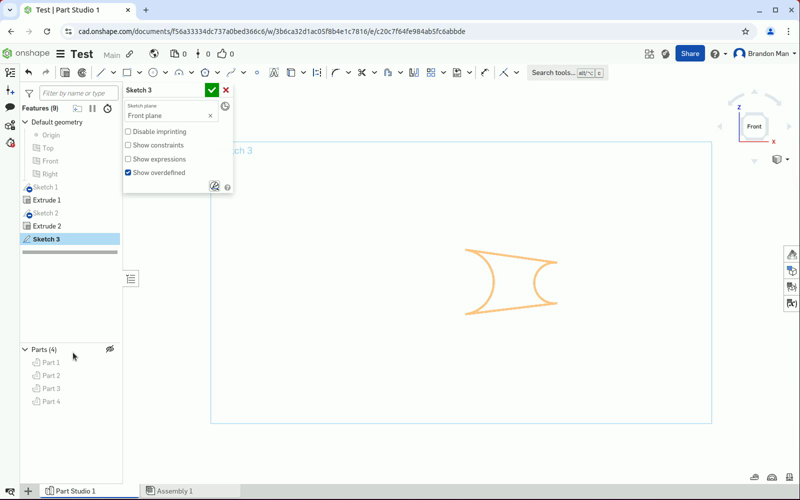
key(c)
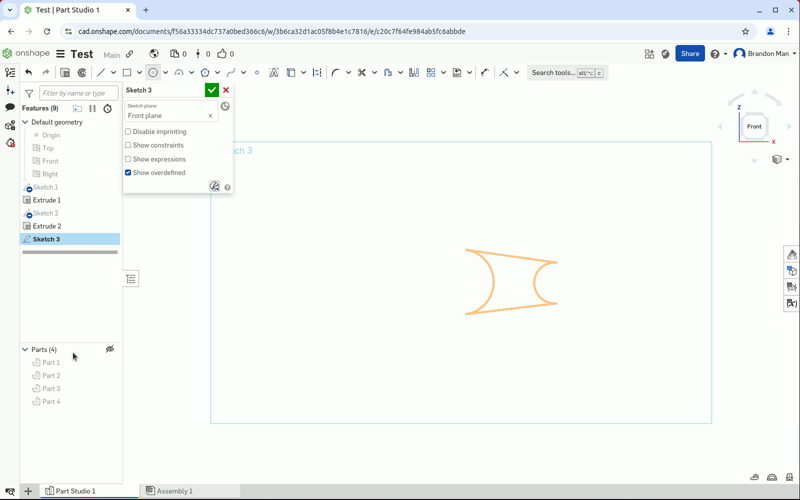
key_down(shift)
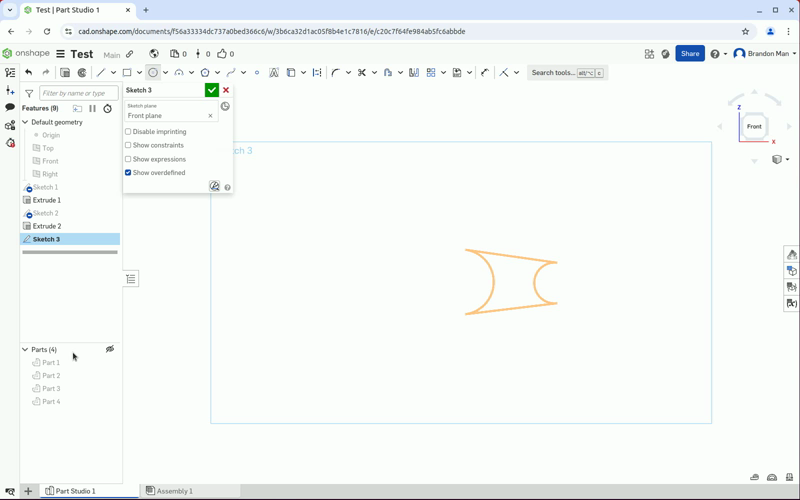
mouse_move(553, 282)
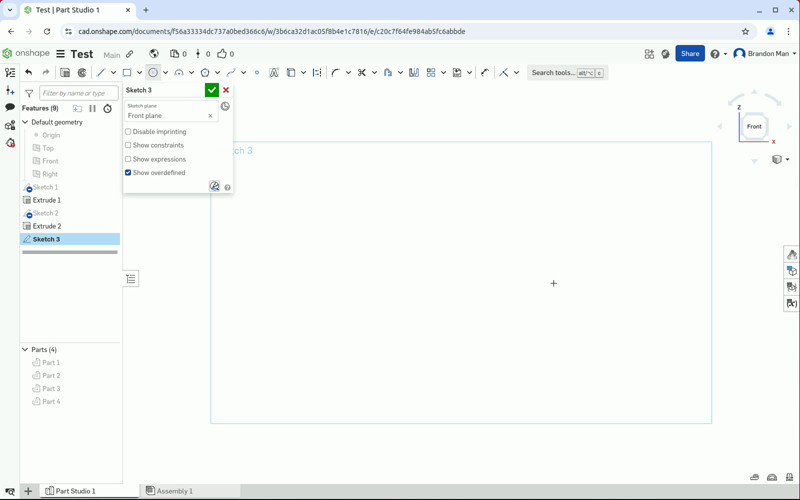
click(553, 282)
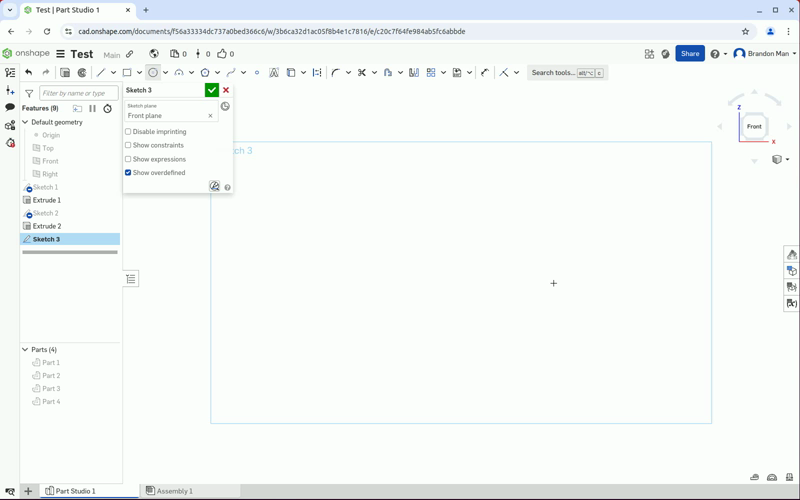
key_up(shift)
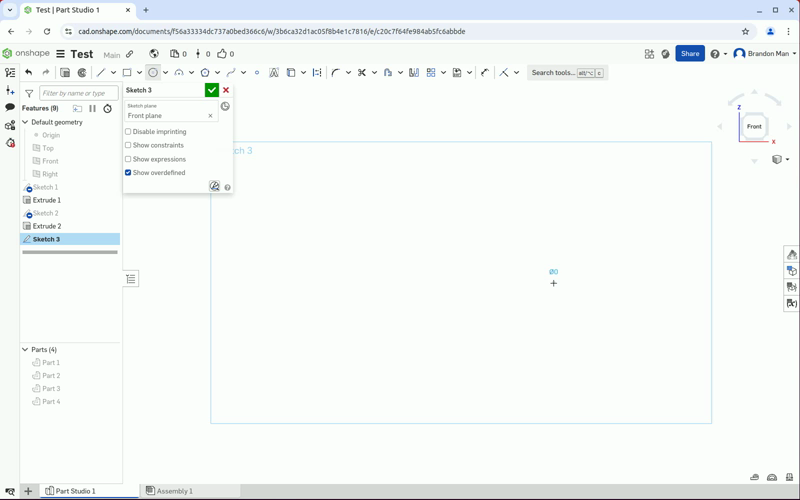
mouse_move(574, 282)
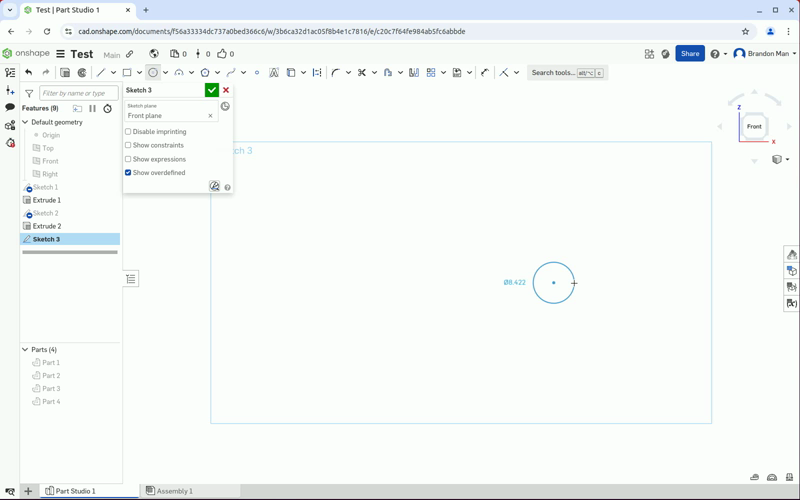
click(574, 282)
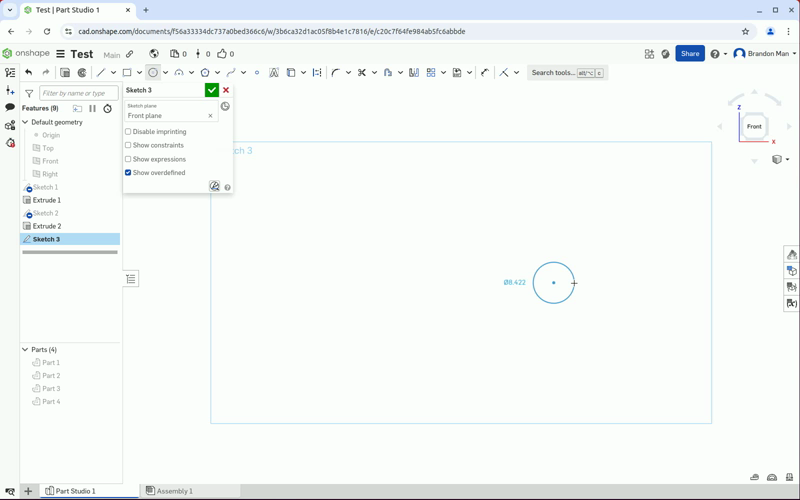
key(esc)
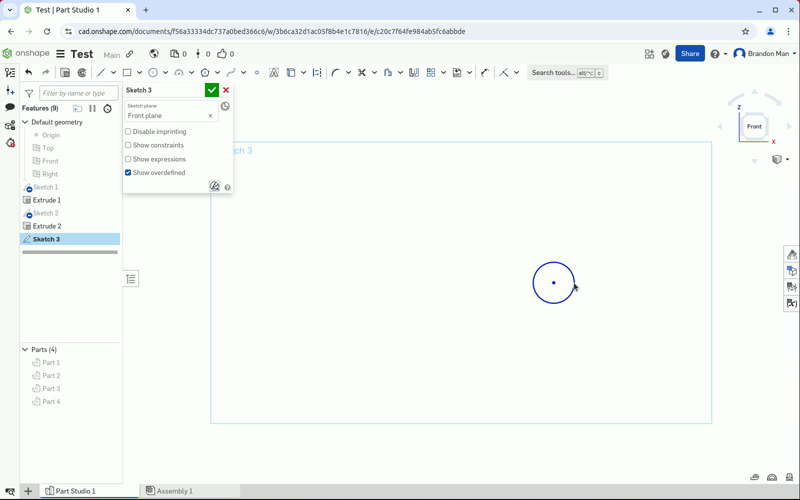
key(c)
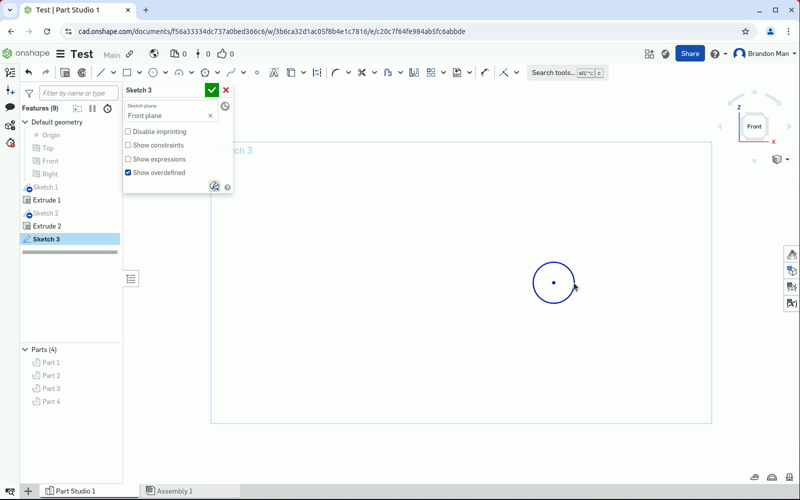
key_down(shift)
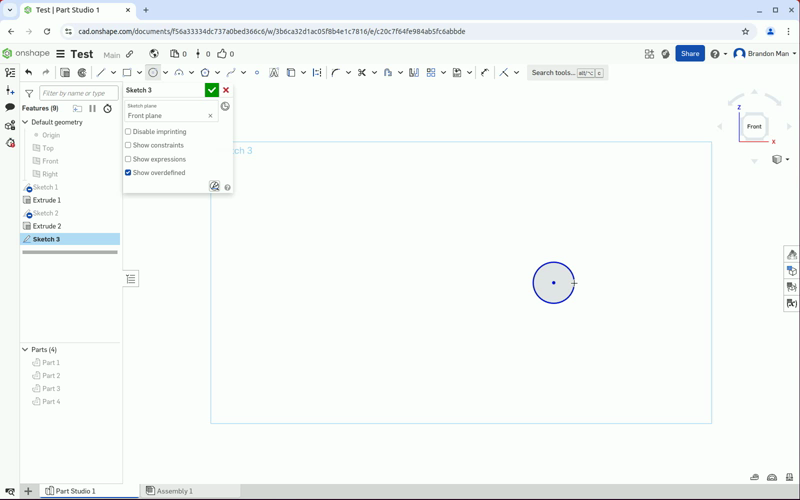
mouse_move(553, 282)
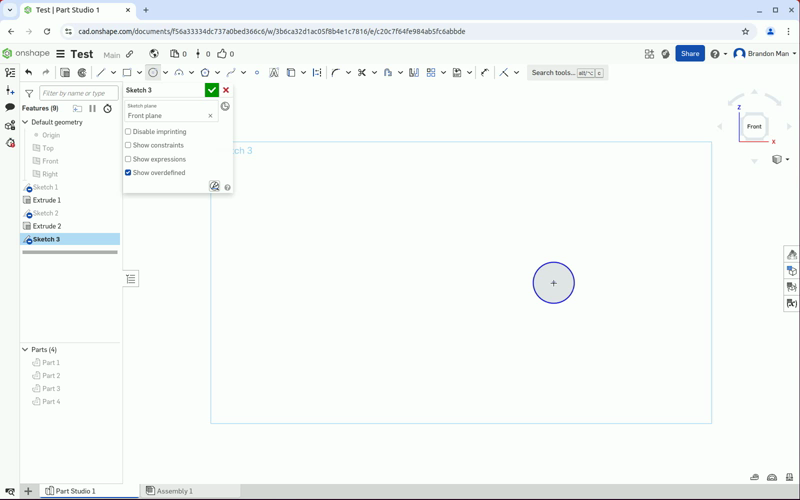
click(553, 282)
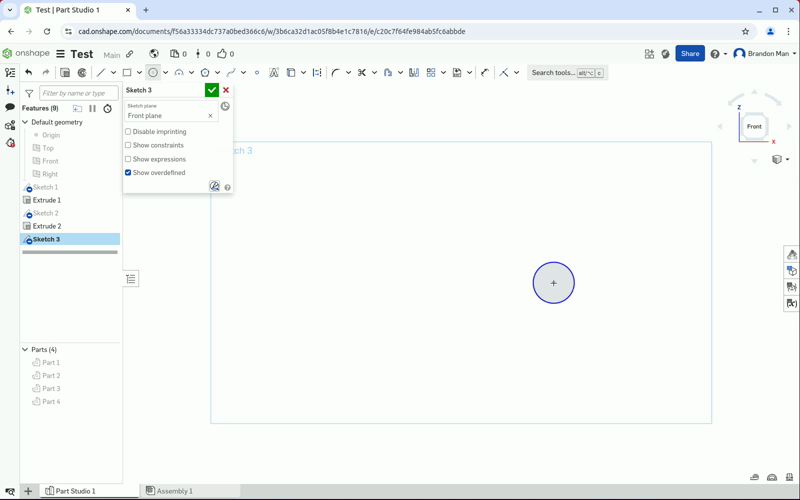
key_up(shift)
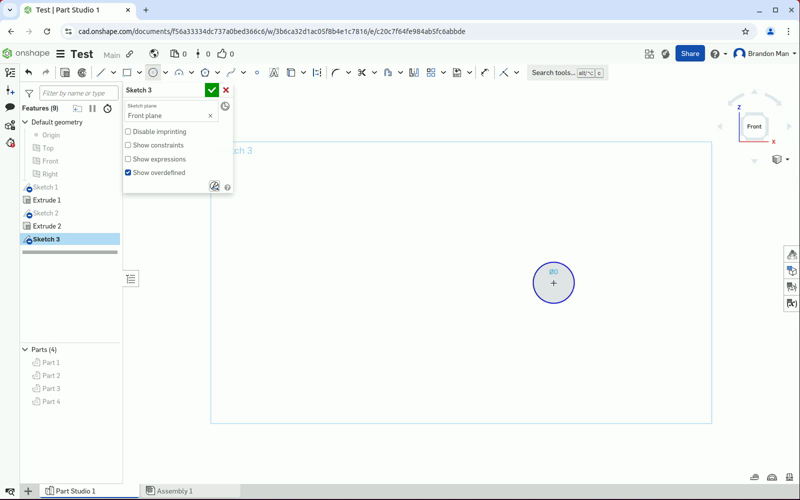
mouse_move(565, 282)
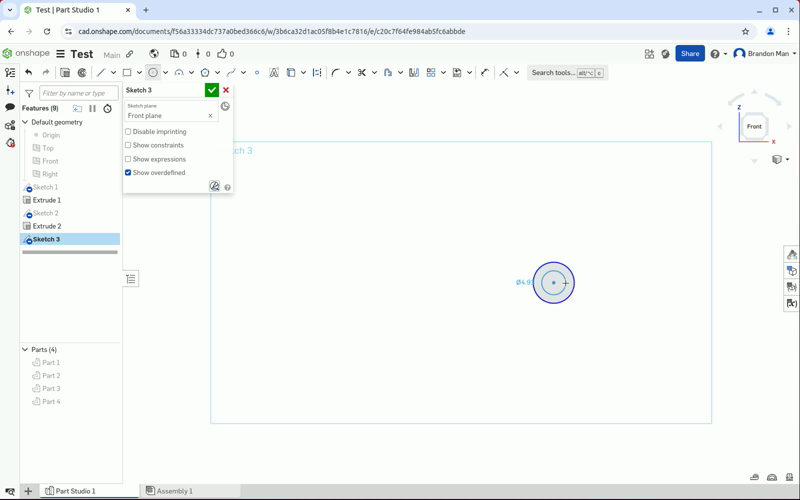
click(565, 282)
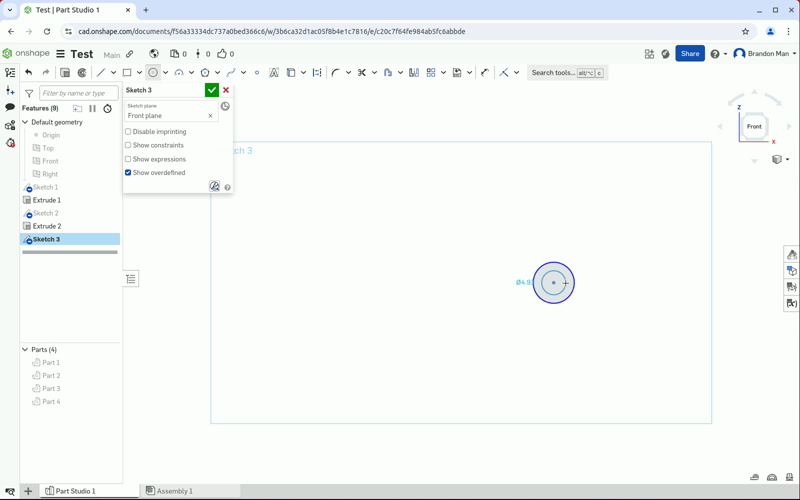
key(esc)
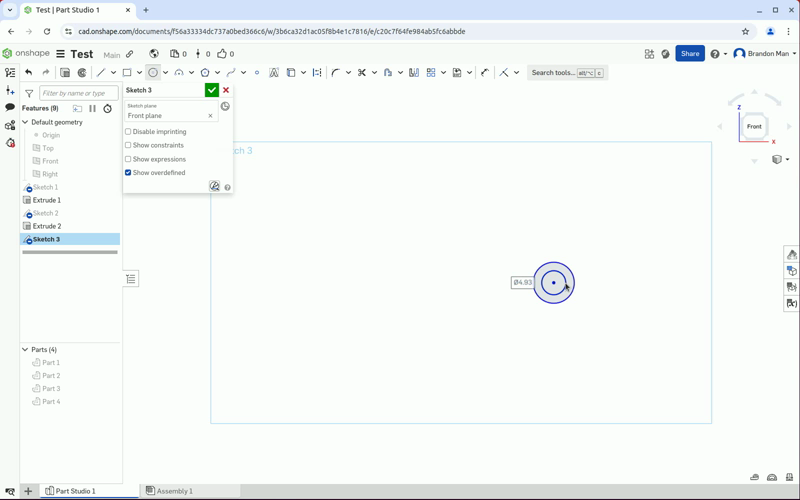
mouse_move(555, 266)
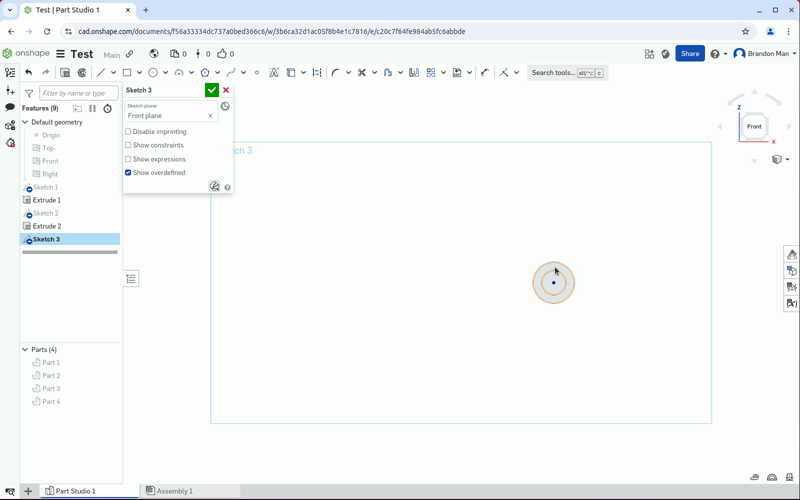
scroll(6)
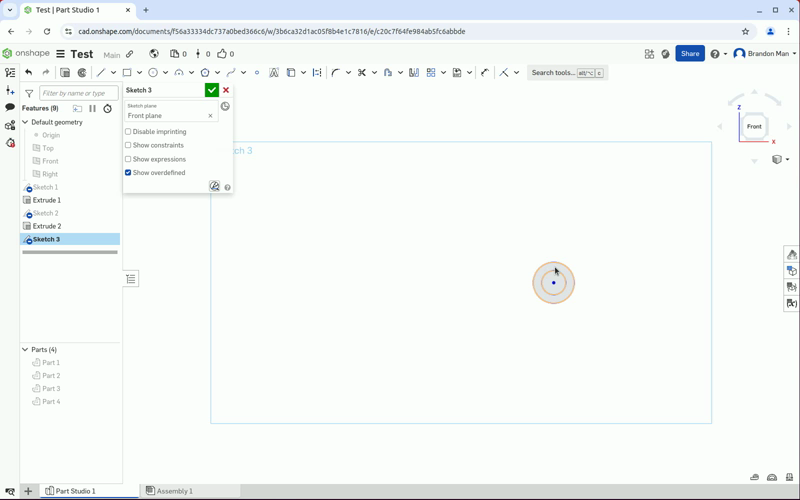
scroll(6)
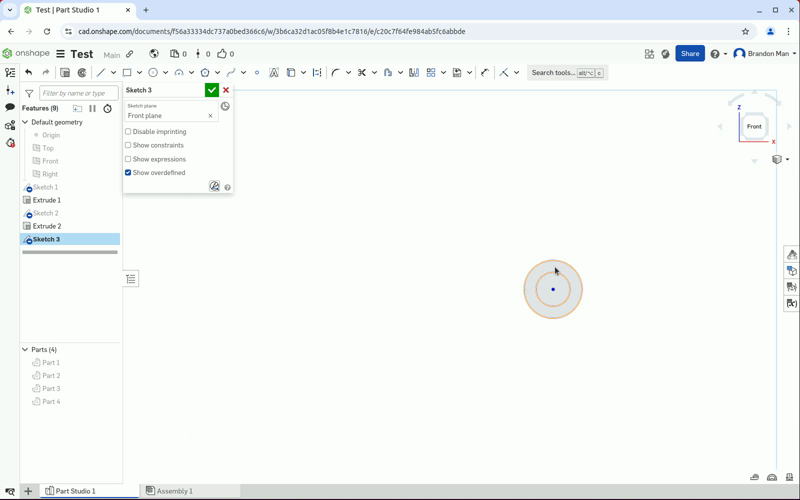
scroll(6)
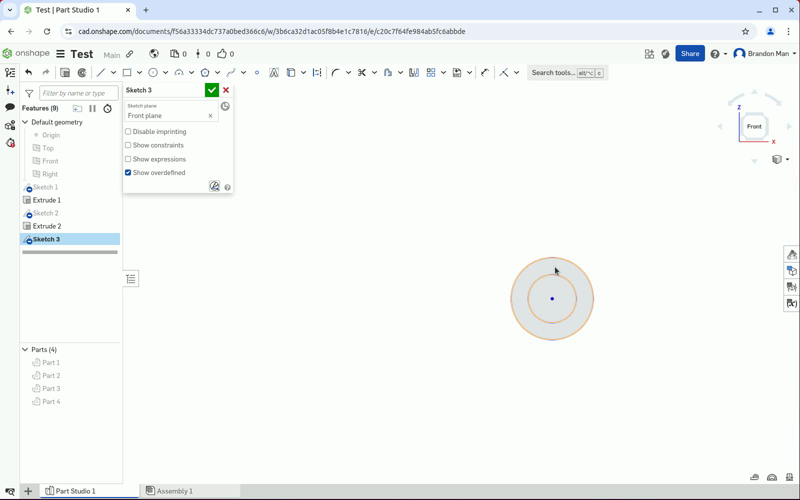
scroll(6)
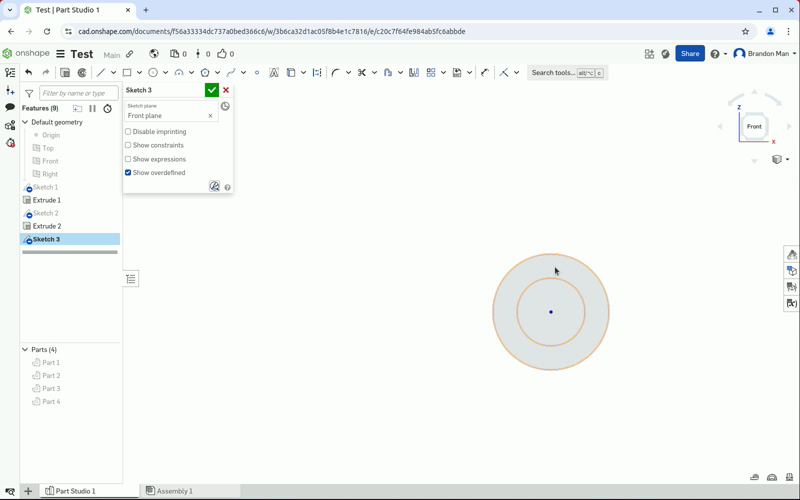
scroll(6)
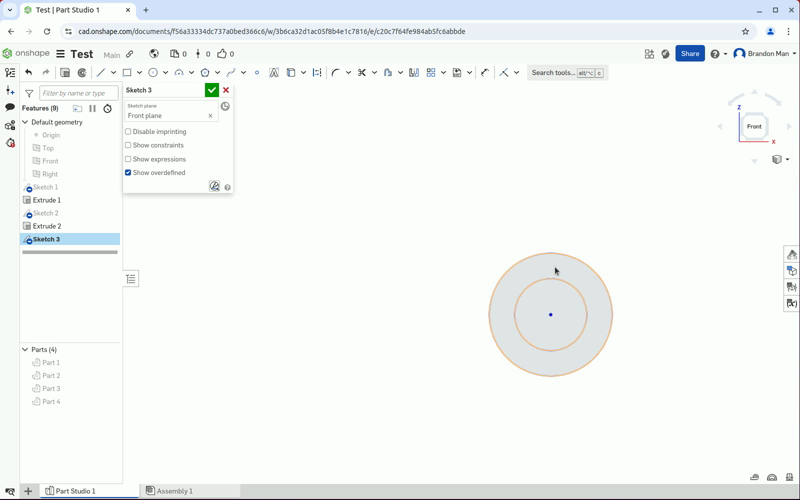
scroll(6)
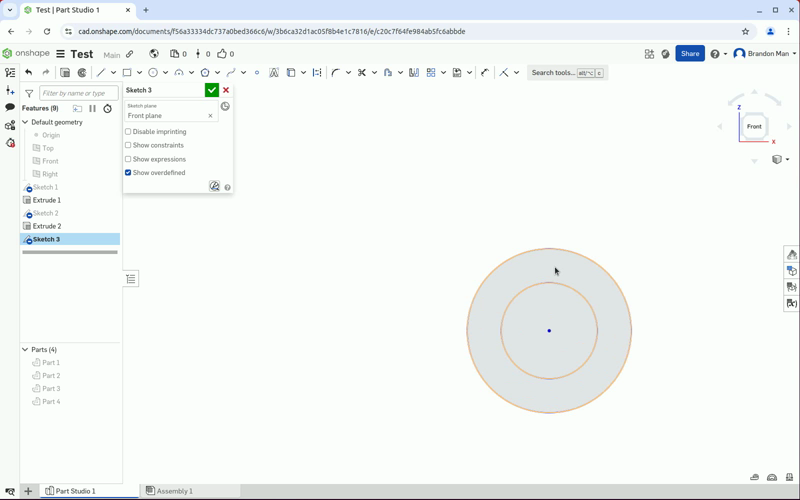
scroll(6)
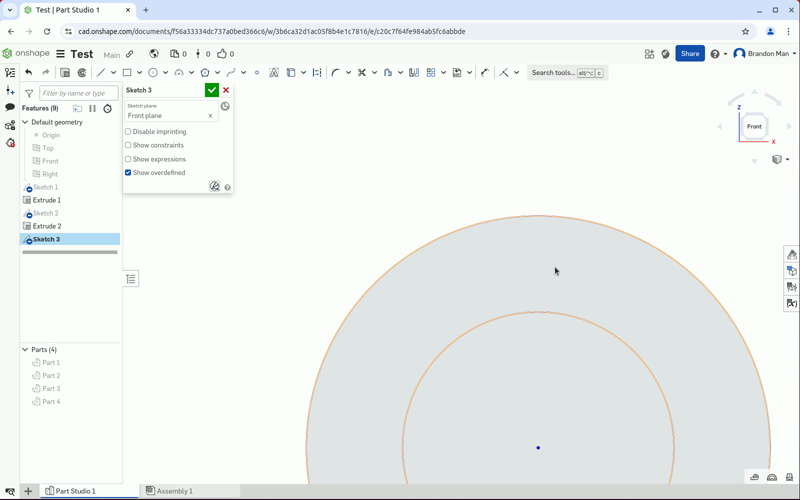
click(555, 266)
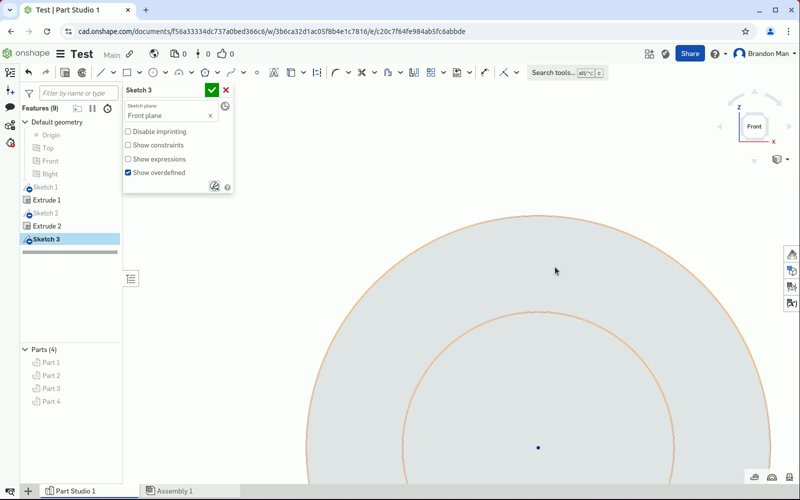
scroll(-6)
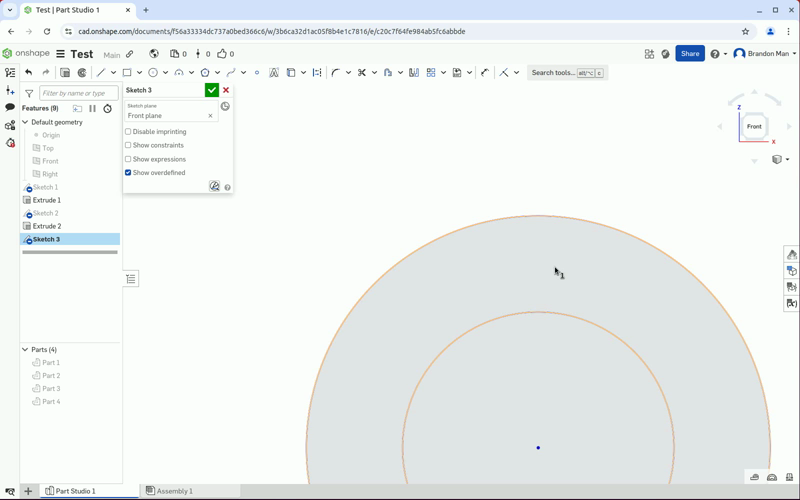
scroll(-6)
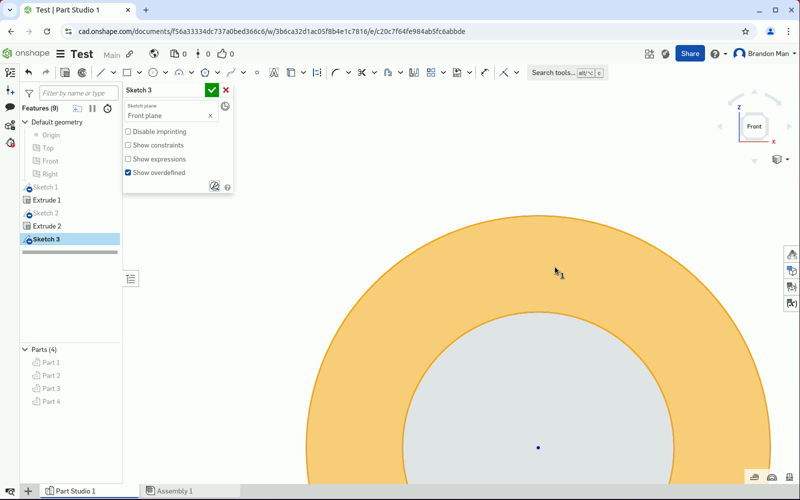
scroll(-6)
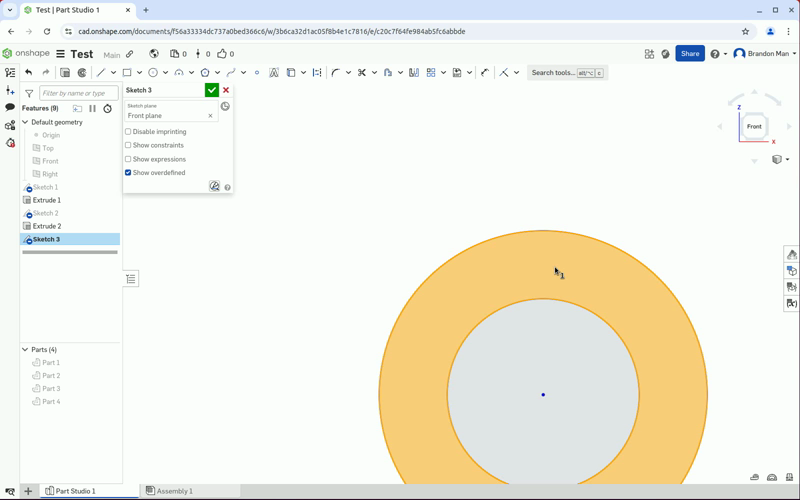
scroll(-6)
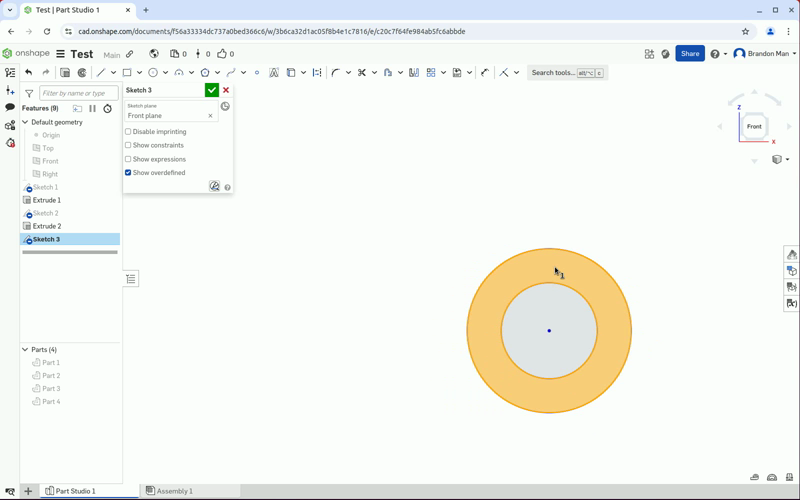
scroll(-6)
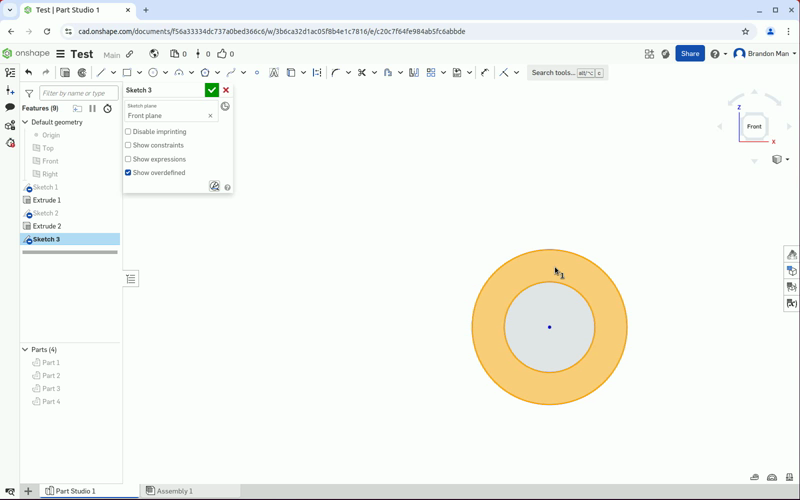
scroll(-6)
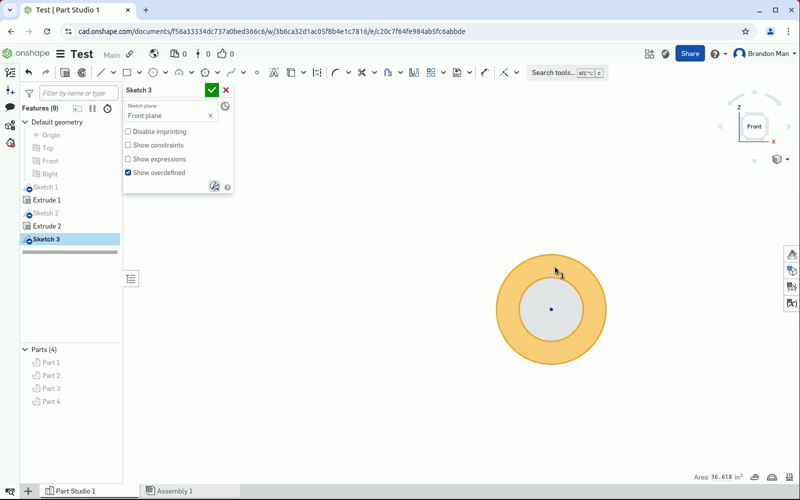
scroll(-6)
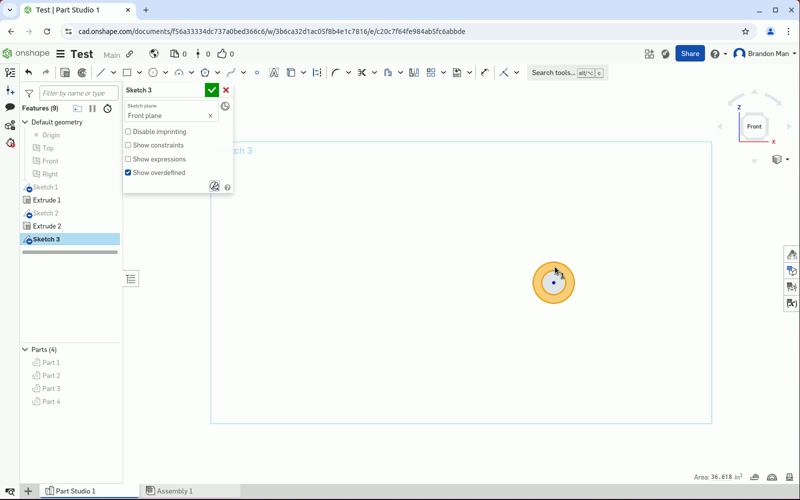
mouse_move(73, 352)
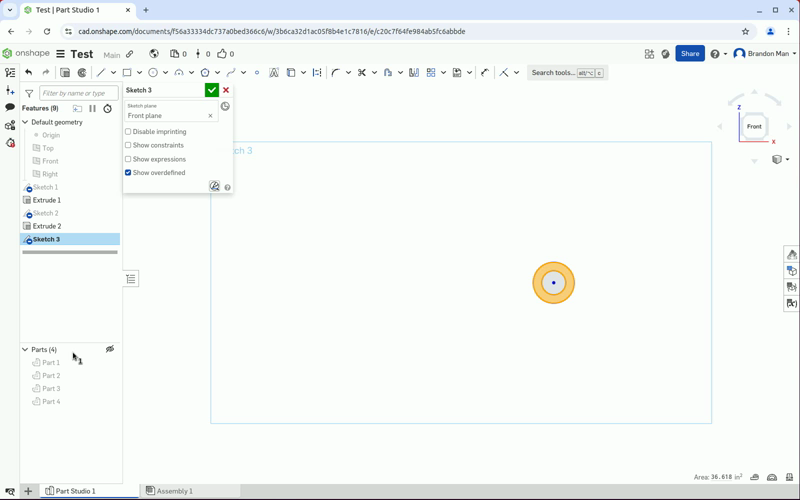
key(shift+y)
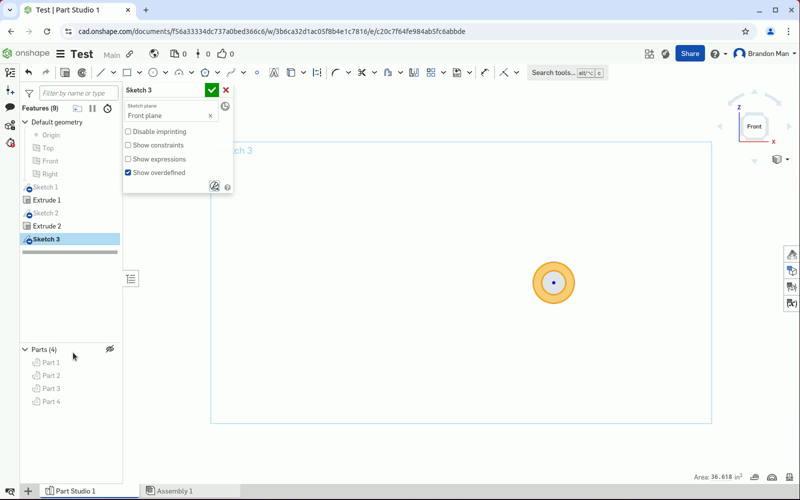
key(shift+e)
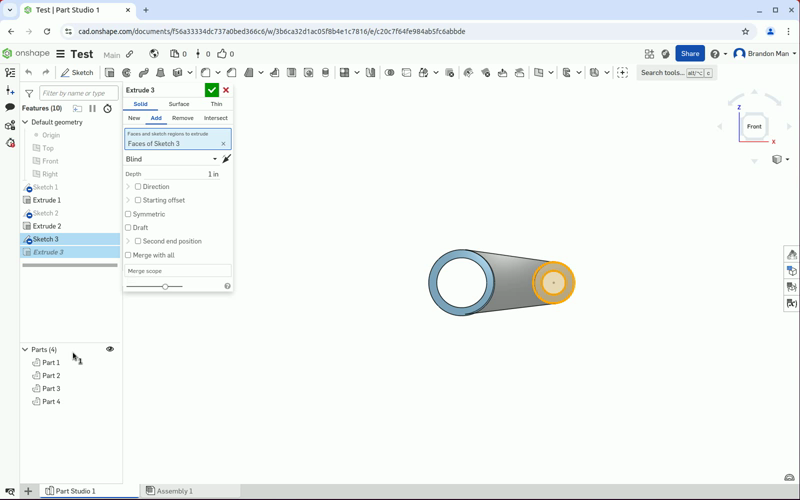
mouse_move(143, 106)
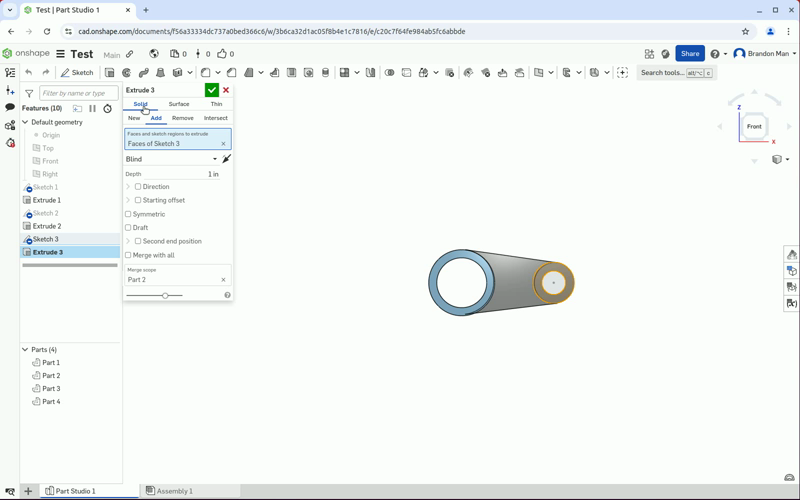
click(143, 106)
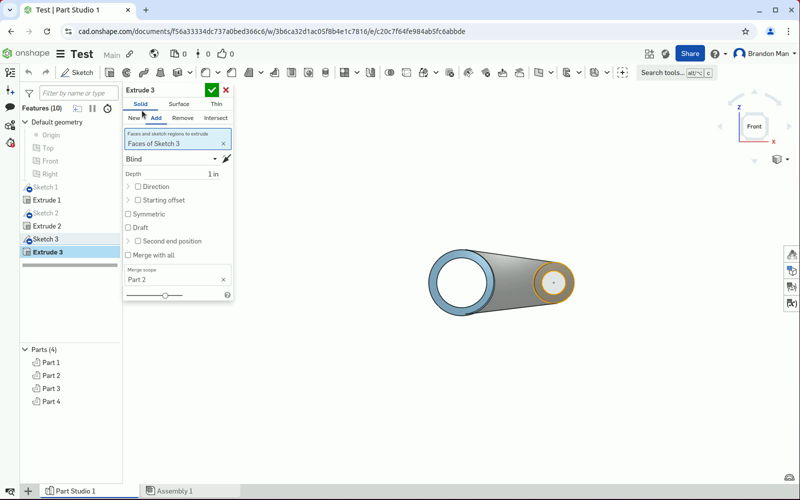
mouse_move(137, 120)
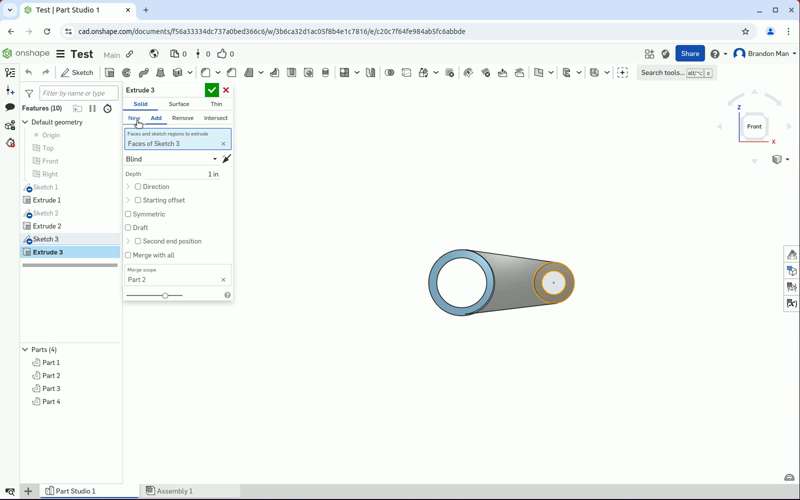
click(137, 120)
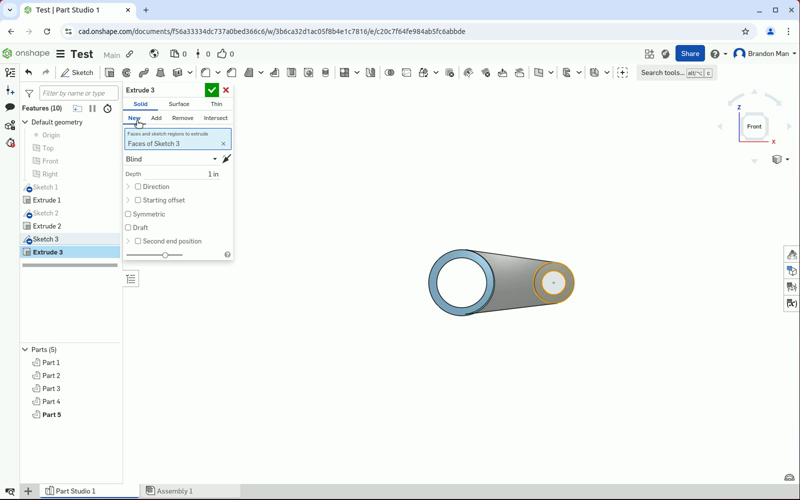
key(tab, 4)
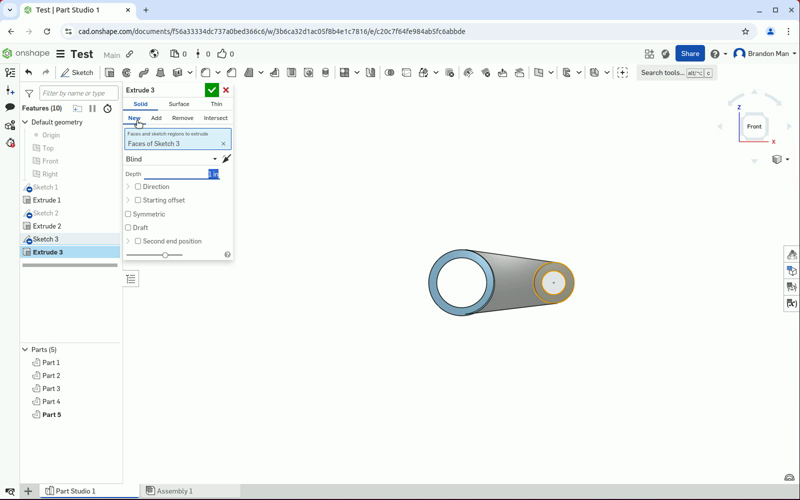
text(9.869)
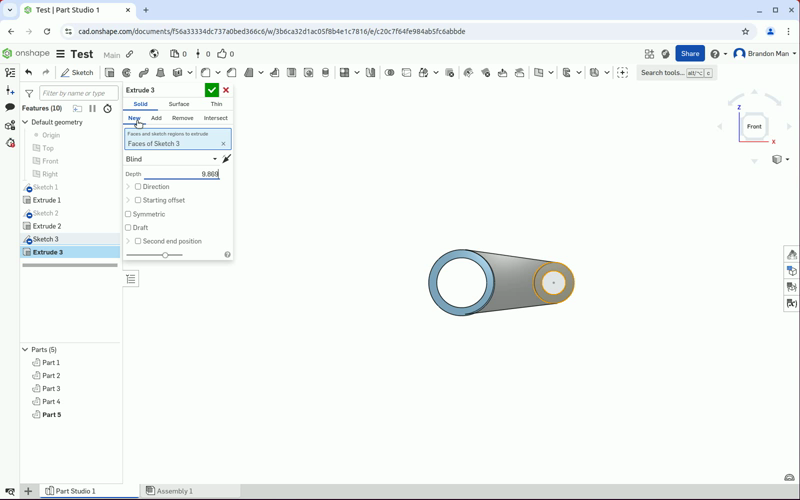
key(enter)
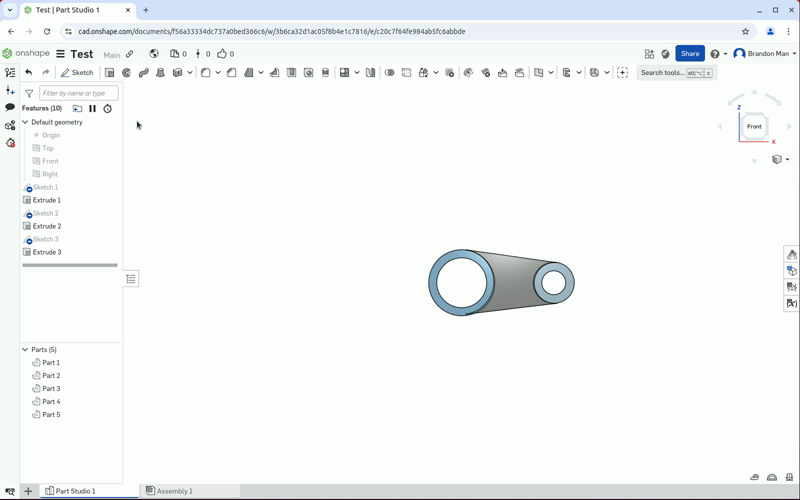
key(shift+h)
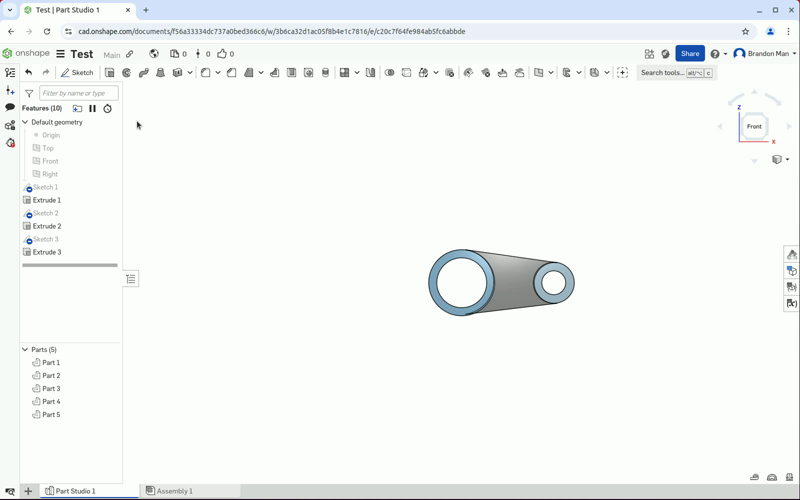
key(shift+h)
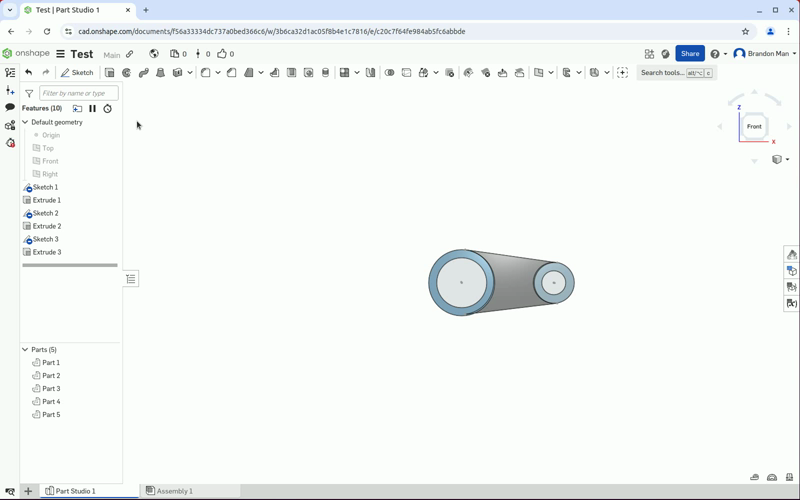
key(shift+7)
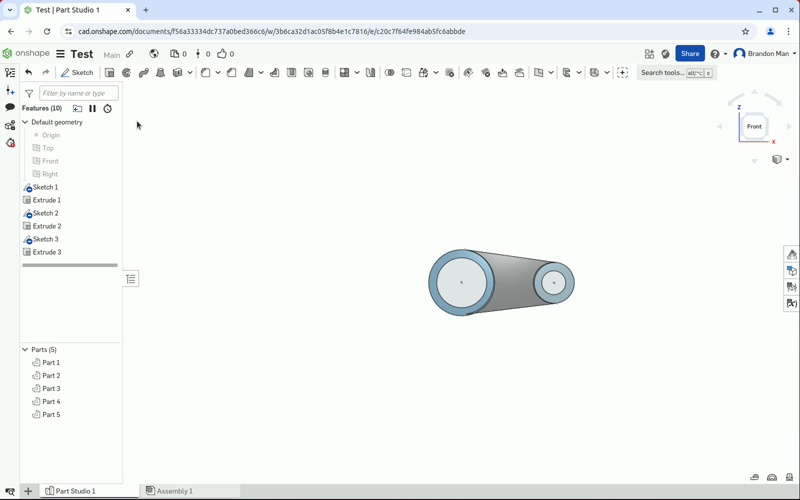
key(left, 2)
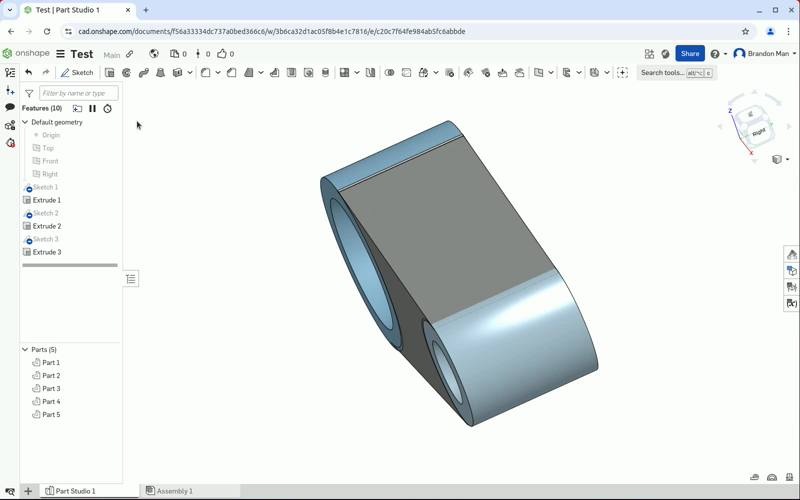
key(down, 2)
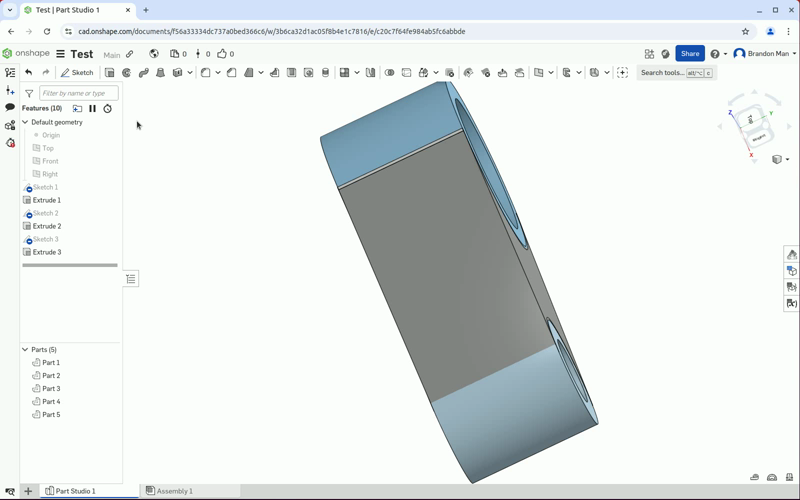
key(up, 2)
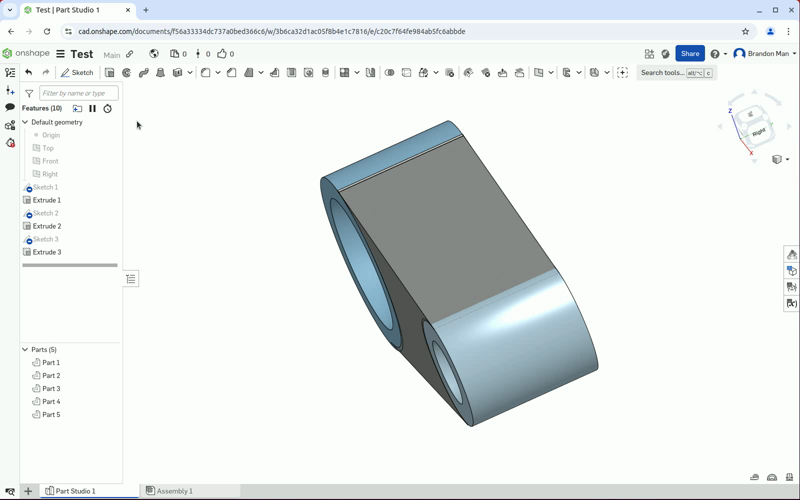
key(right, 2)
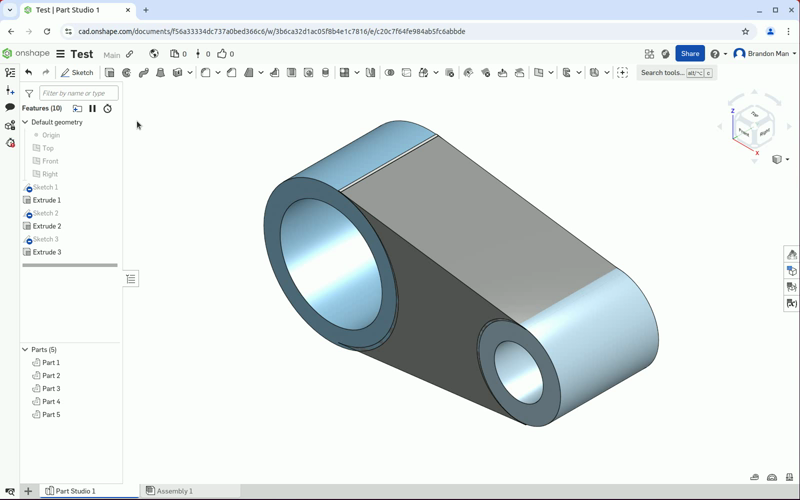
mouse_move(73, 189)
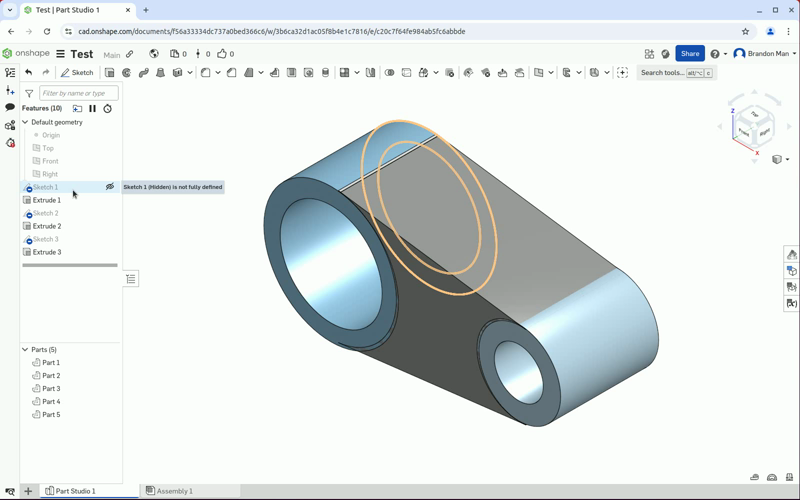
click(73, 189)